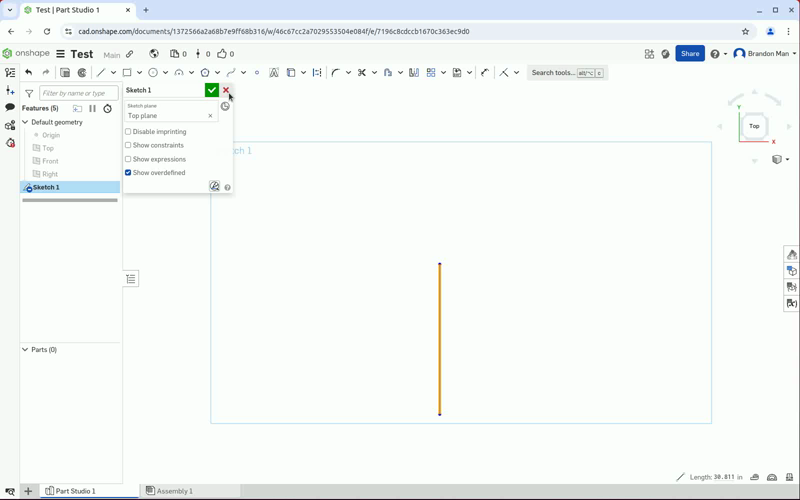
key(shift+h)
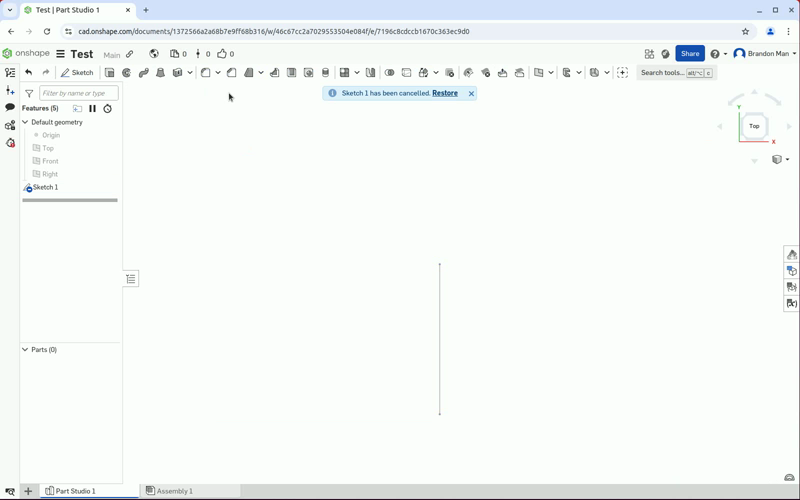
key(shift+s)
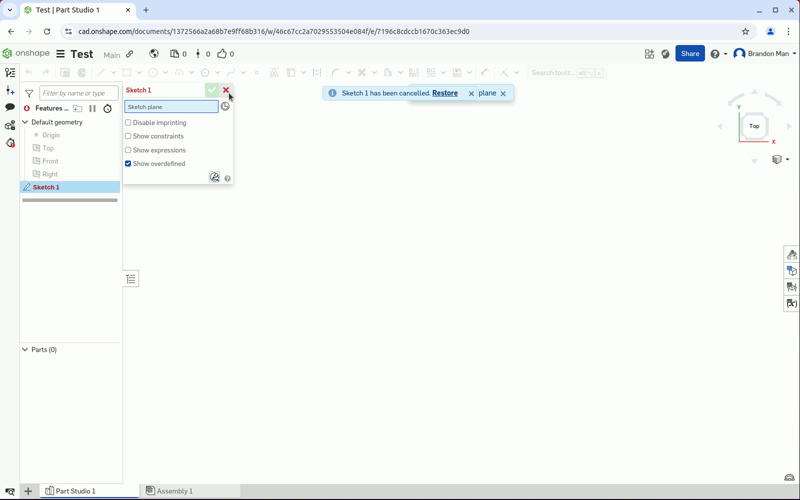
mouse_move(73, 150)
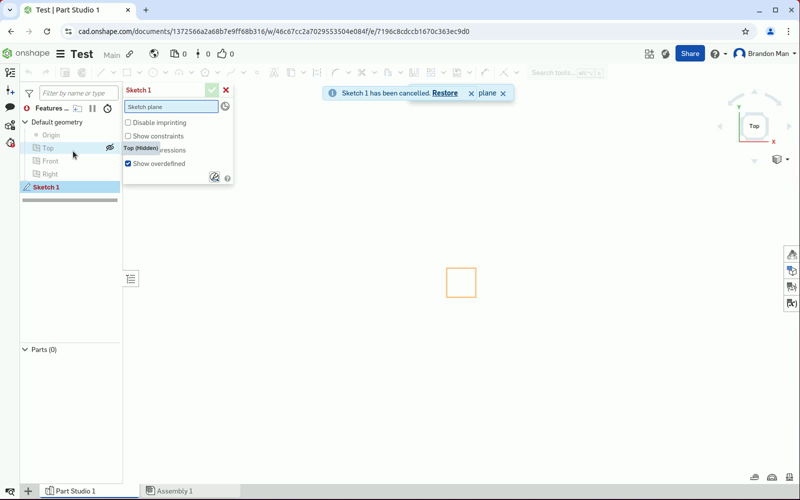
click(73, 150)
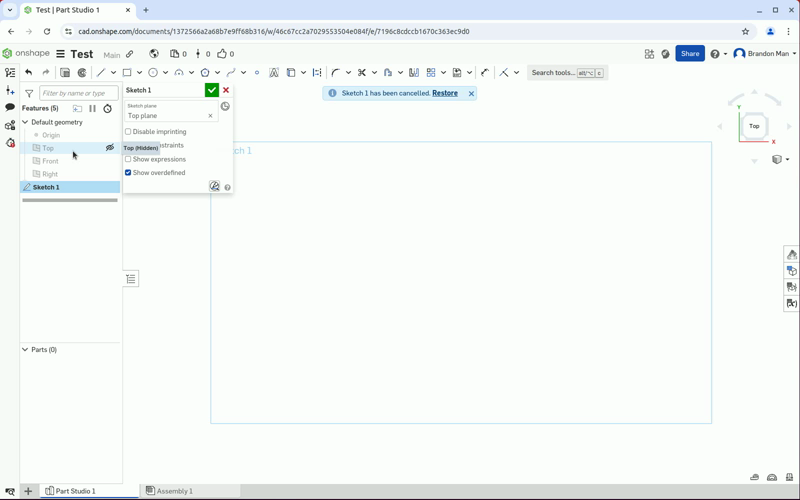
mouse_move(73, 352)
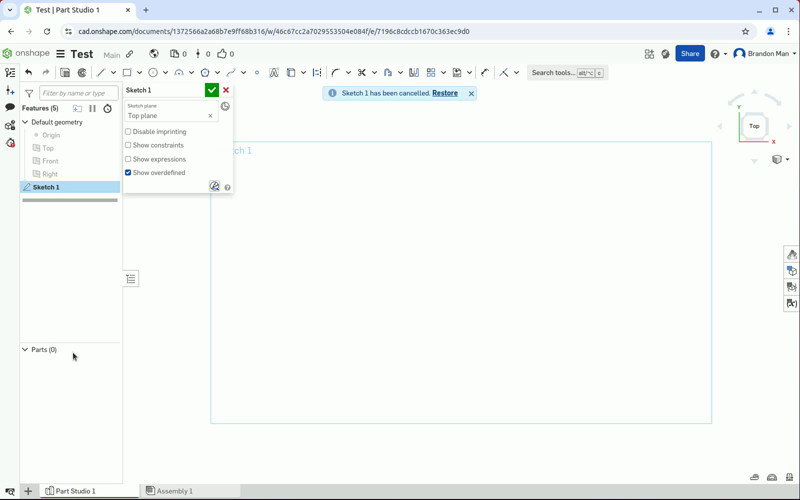
key(y)
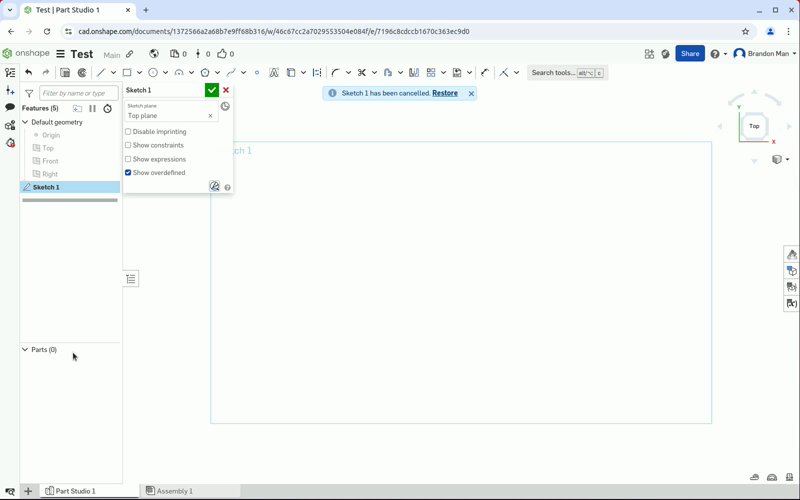
key(l)
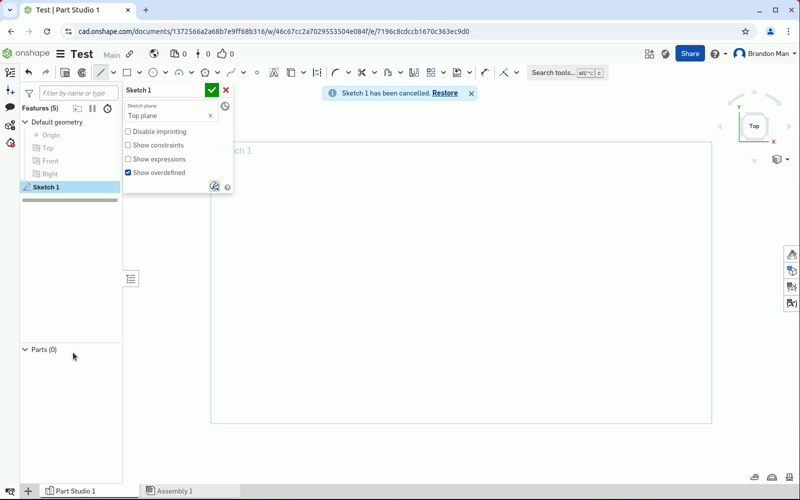
key_down(shift)
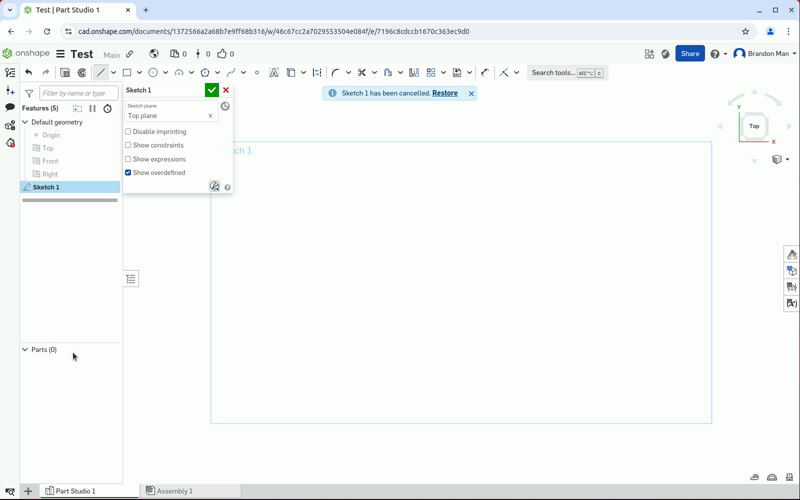
mouse_move(396, 395)
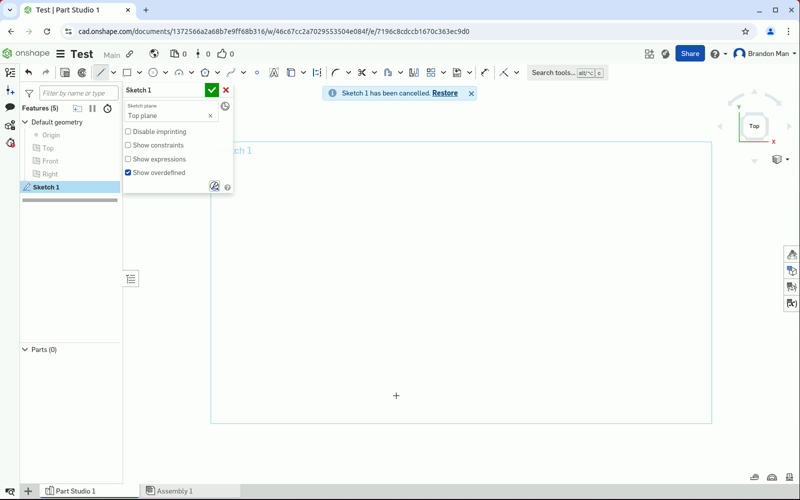
click(396, 395)
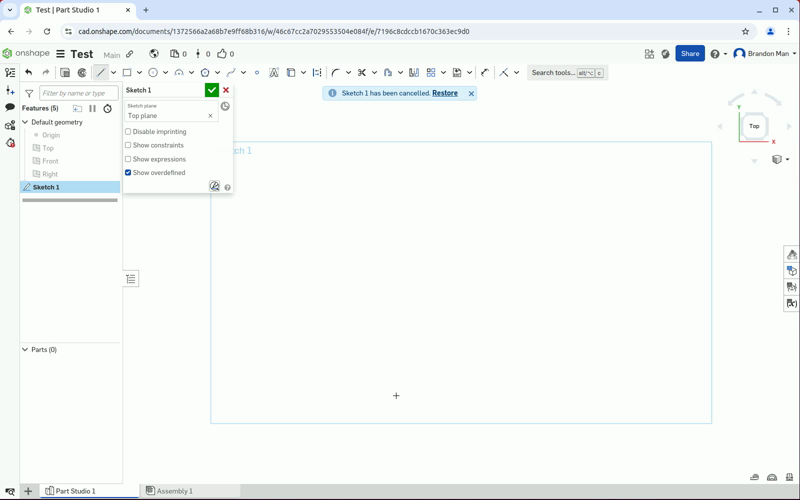
key_up(shift)
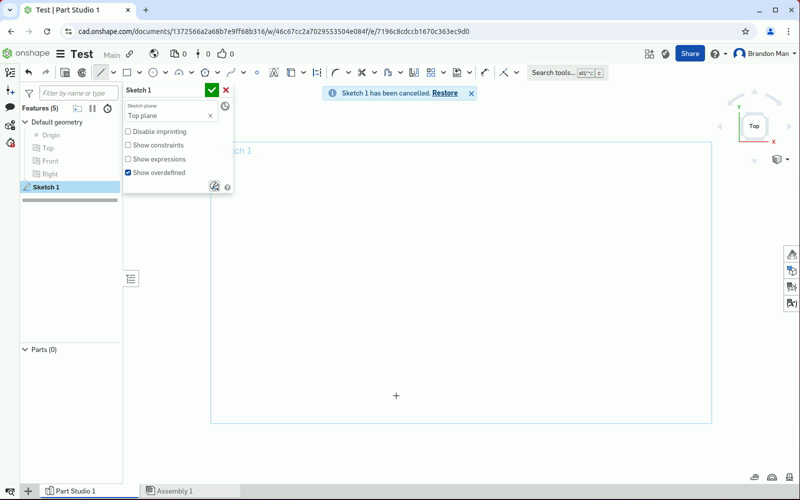
key_down(shift)
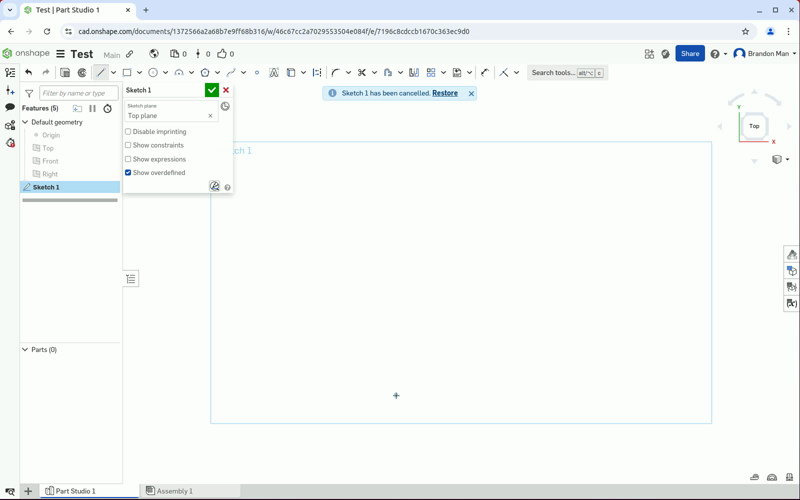
mouse_move(426, 395)
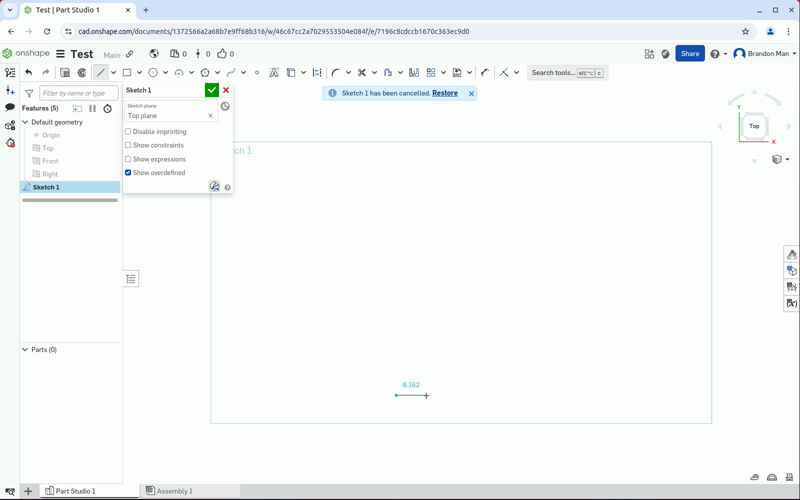
mouse_move(451, 395)
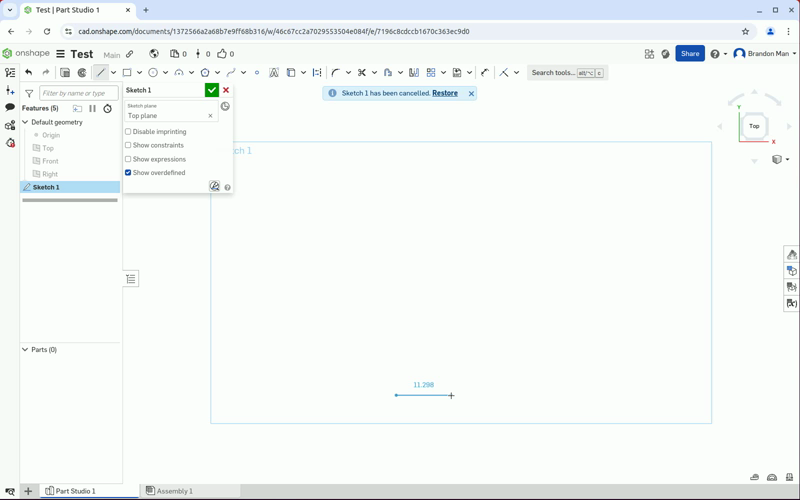
click(451, 395)
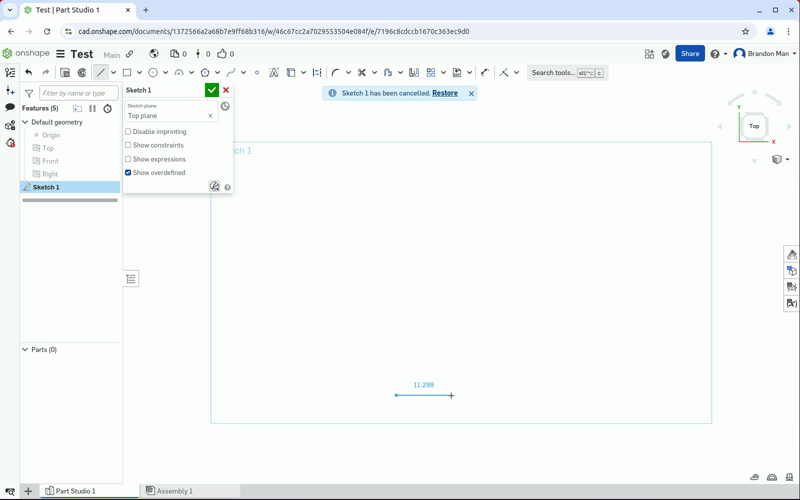
key_up(shift)
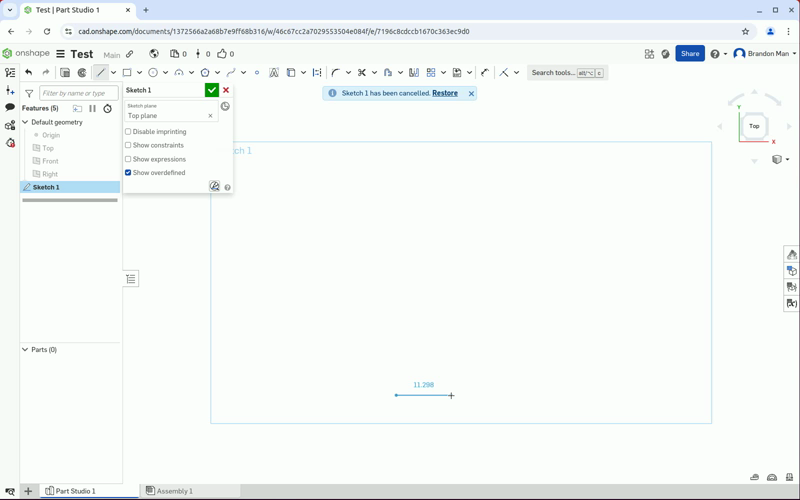
key_down(shift)
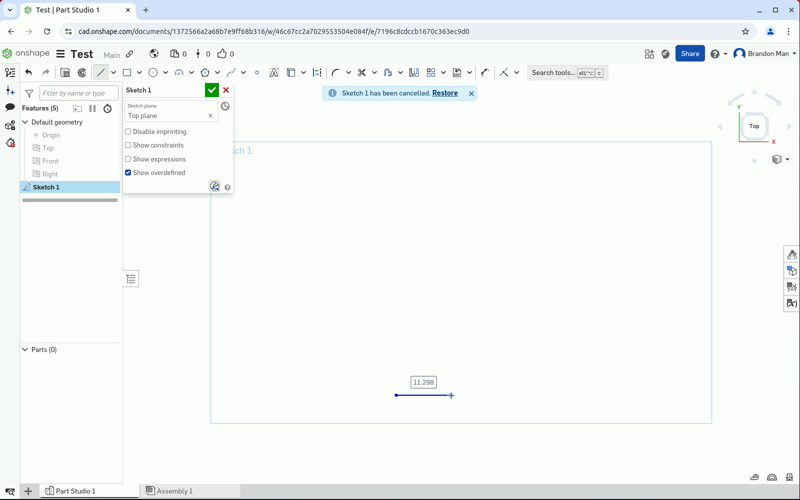
mouse_move(451, 296)
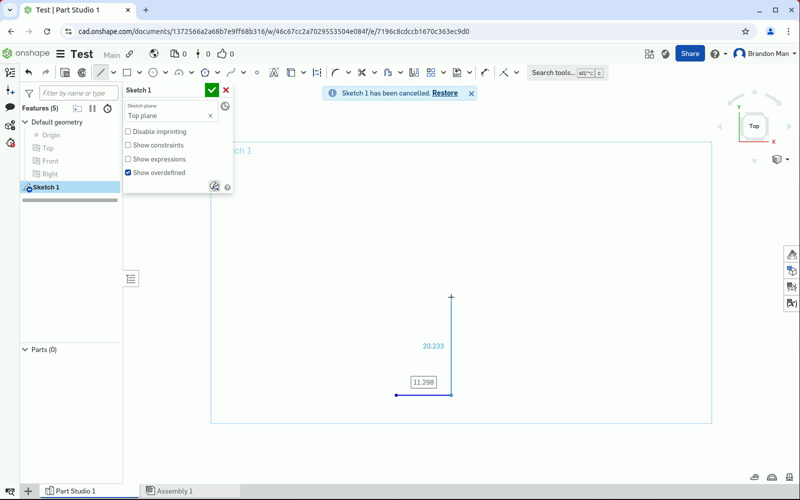
click(451, 296)
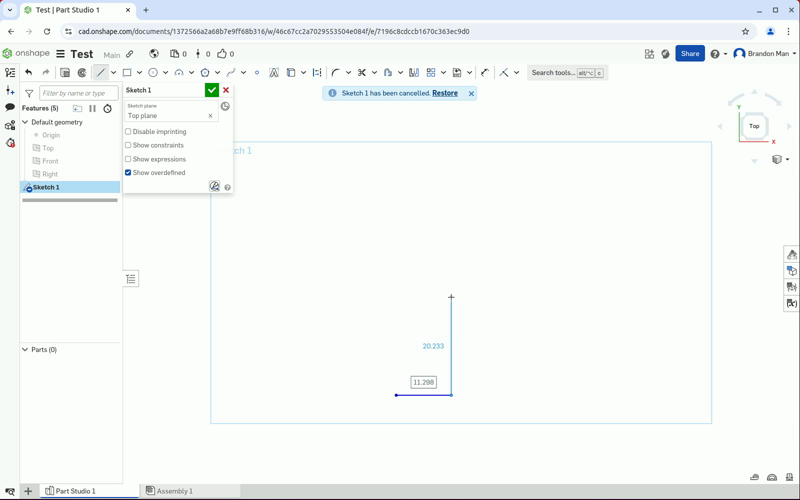
key_up(shift)
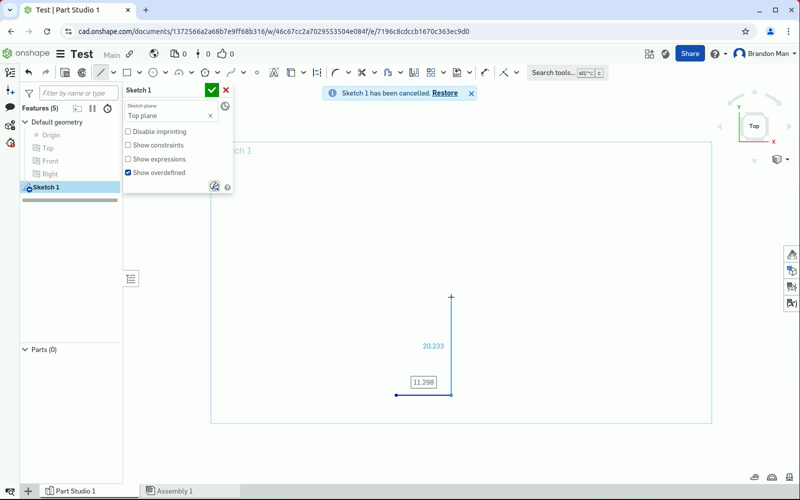
key_down(shift)
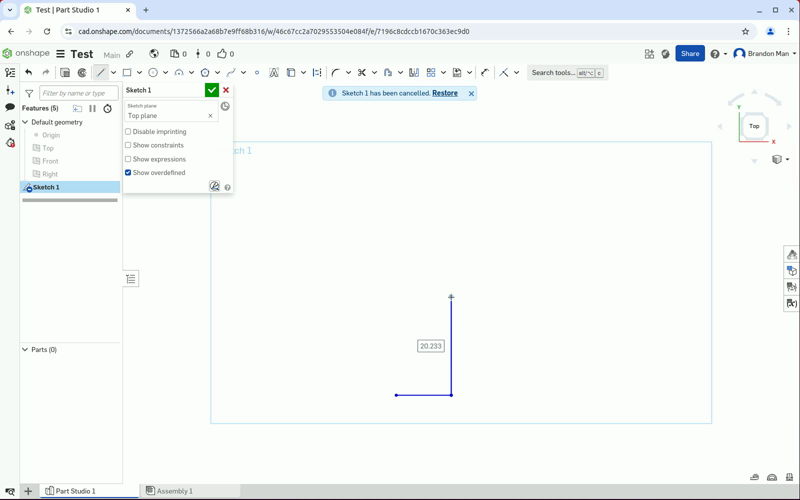
mouse_move(481, 296)
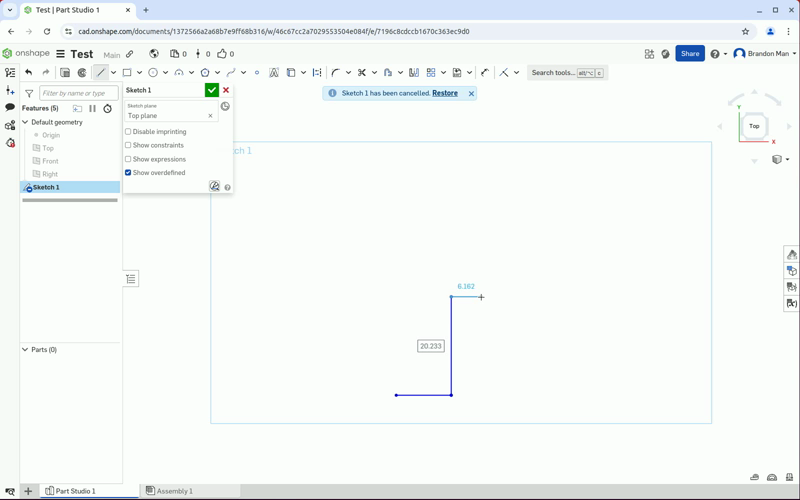
mouse_move(396, 296)
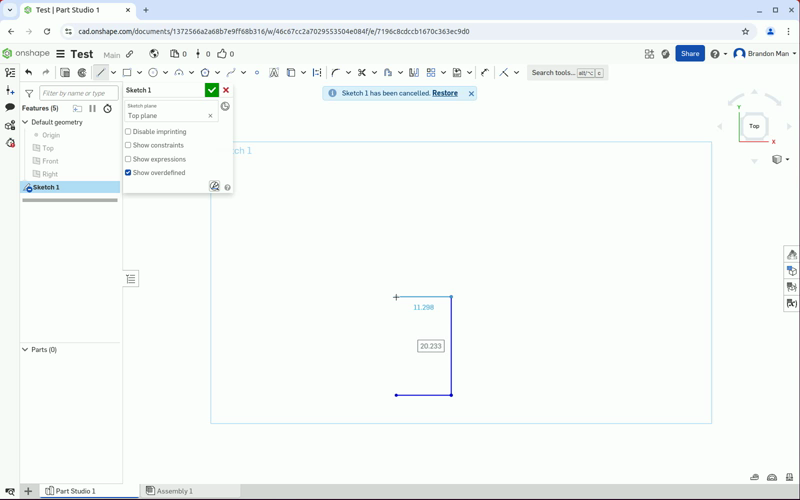
click(396, 296)
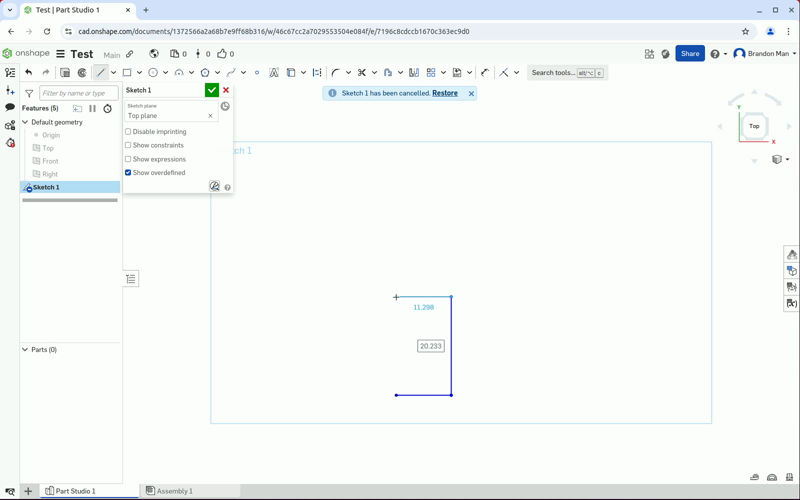
key_up(shift)
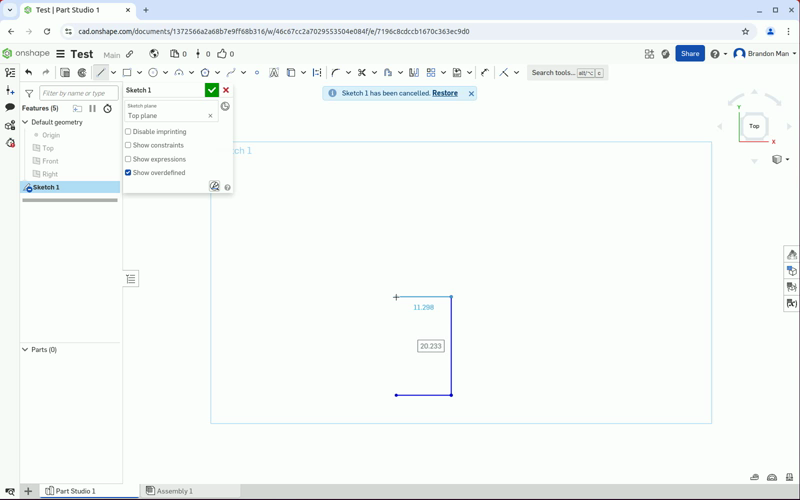
key_down(shift)
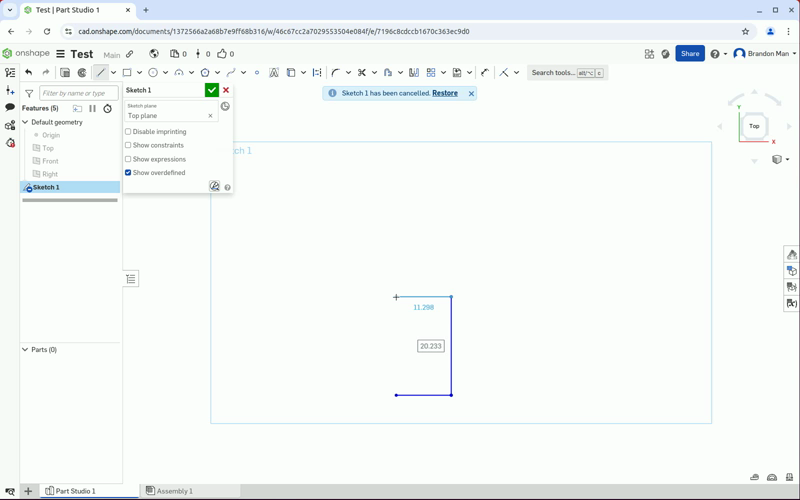
mouse_move(396, 395)
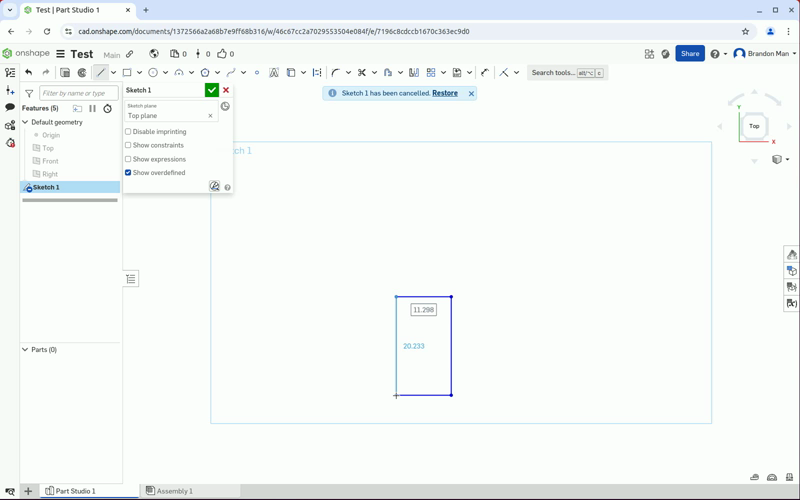
key_up(shift)
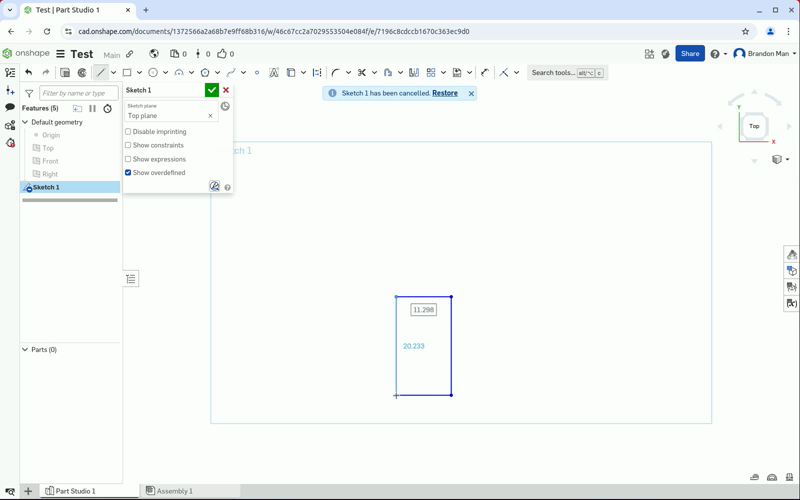
click(396, 395)
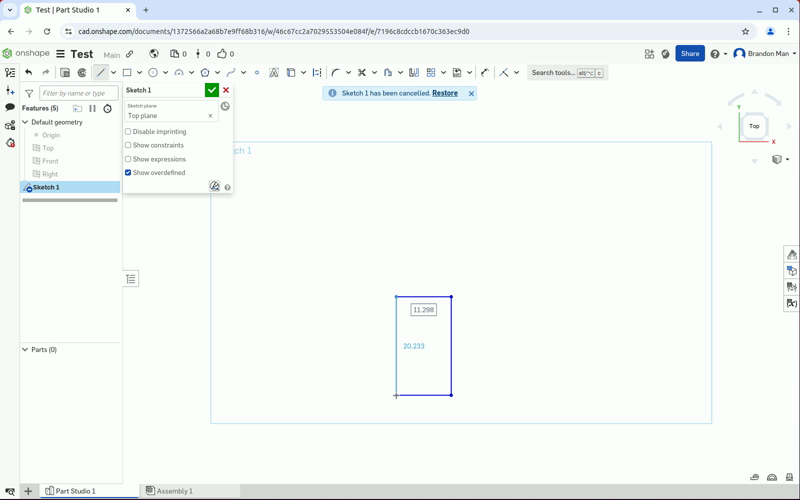
key(esc)
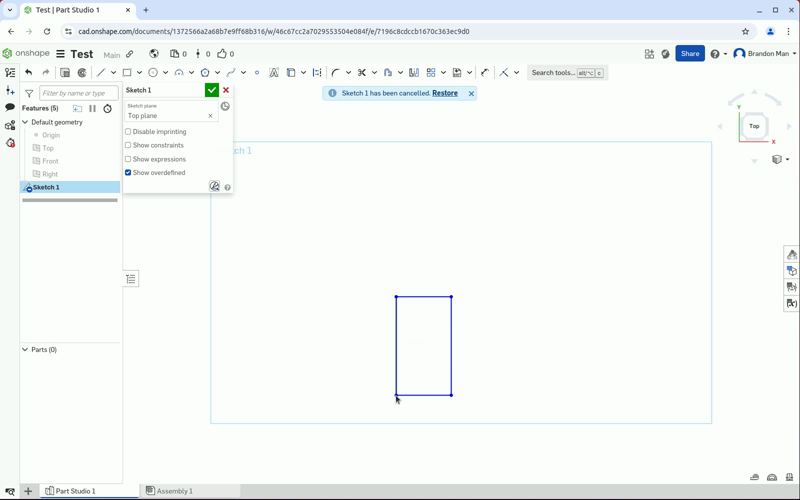
mouse_move(424, 334)
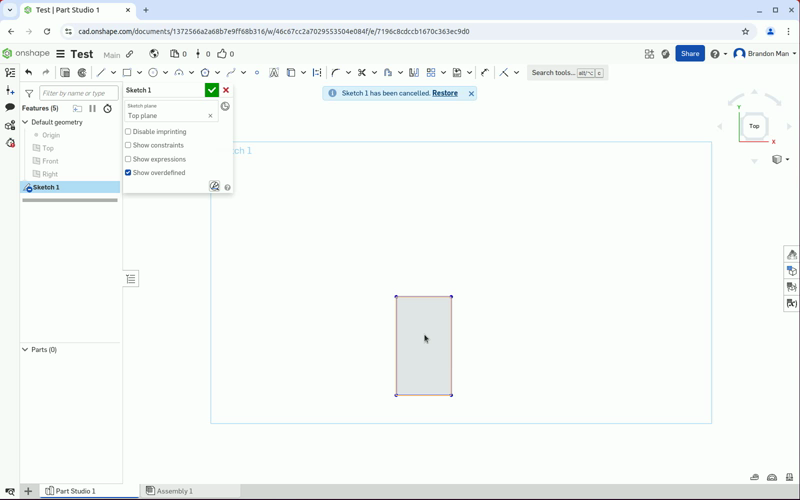
click(424, 334)
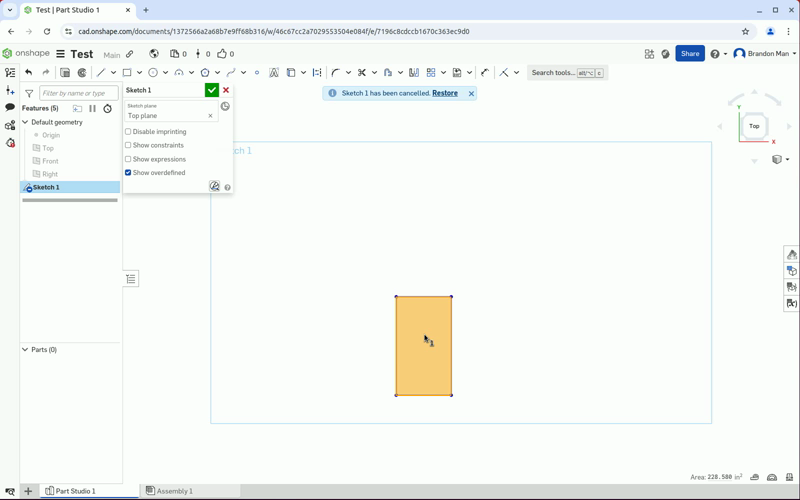
mouse_move(73, 352)
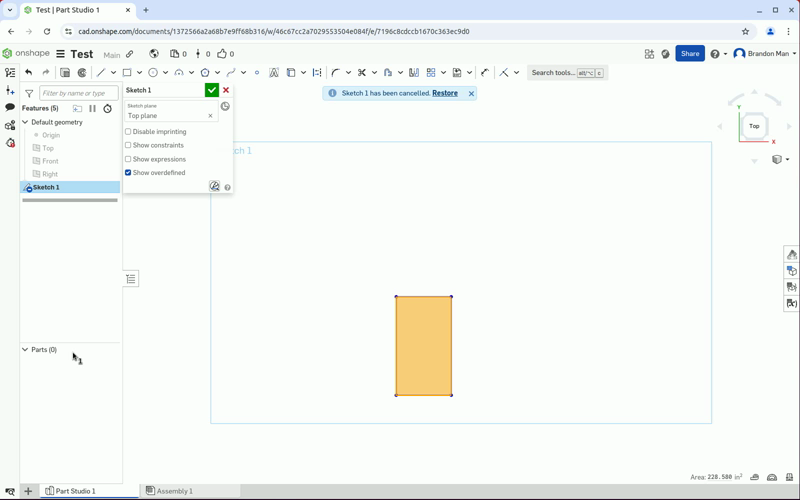
key(shift+y)
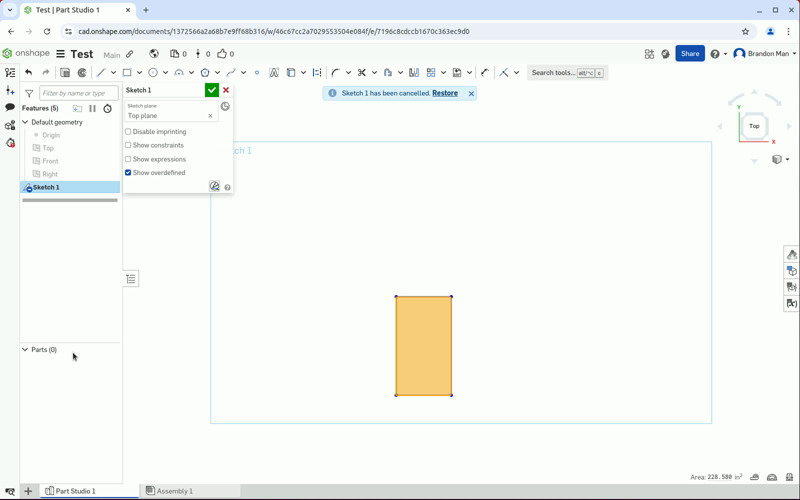
key(shift+e)
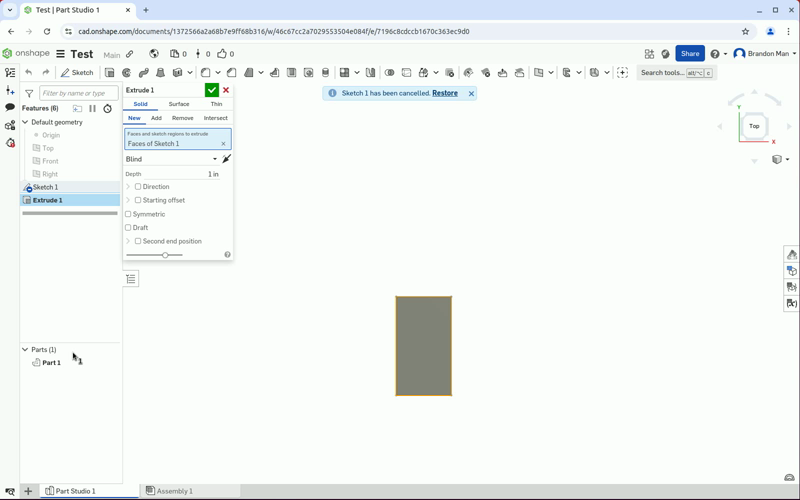
mouse_move(143, 106)
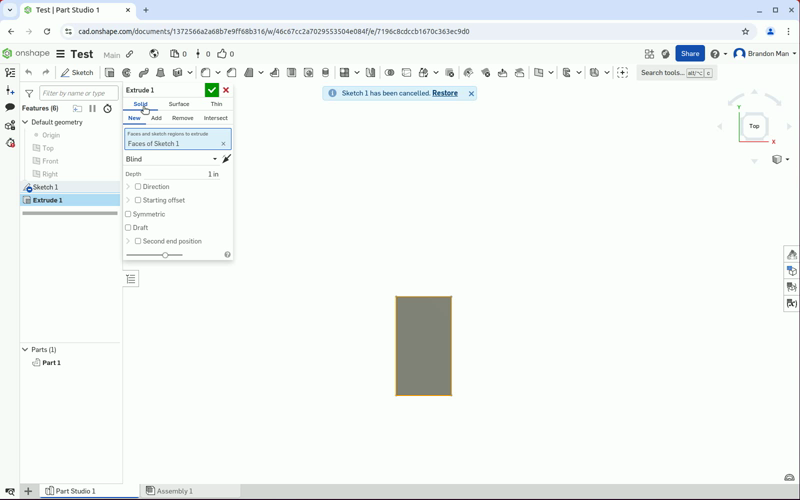
click(143, 106)
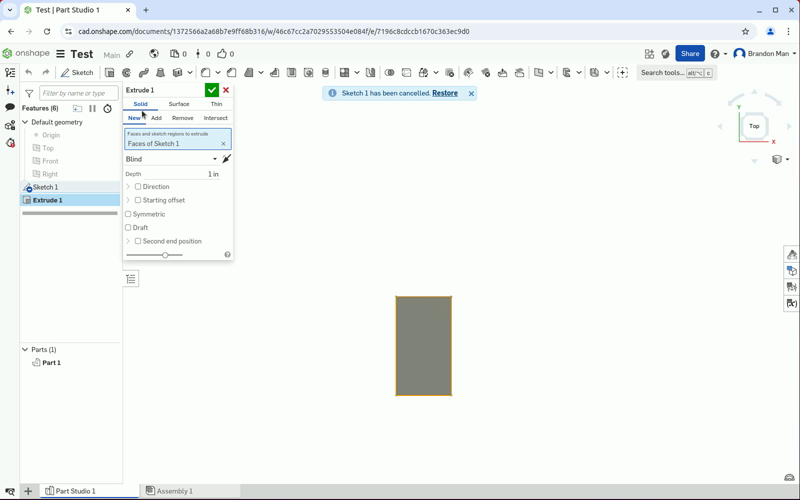
mouse_move(137, 120)
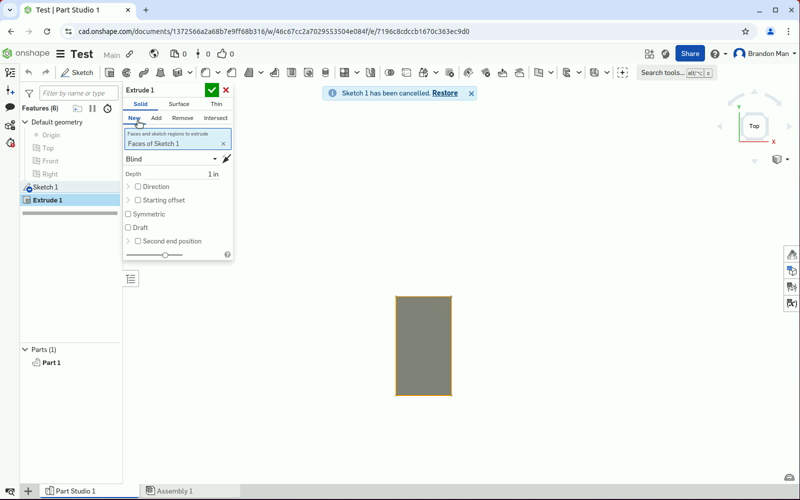
click(137, 120)
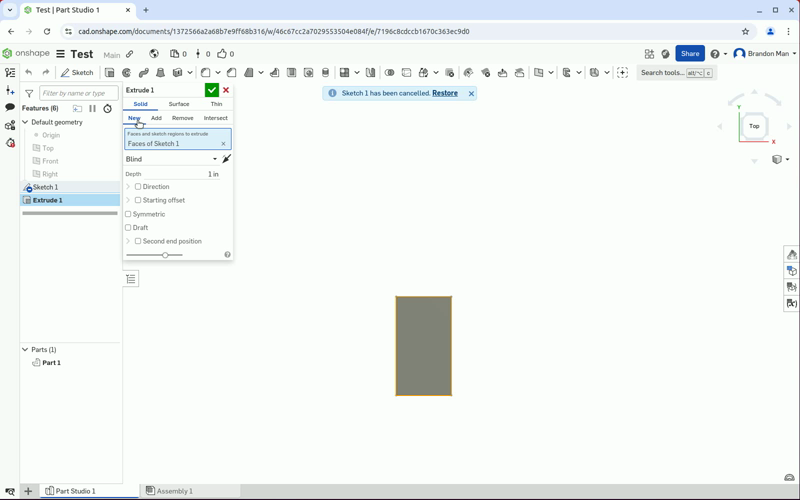
key(tab, 4)
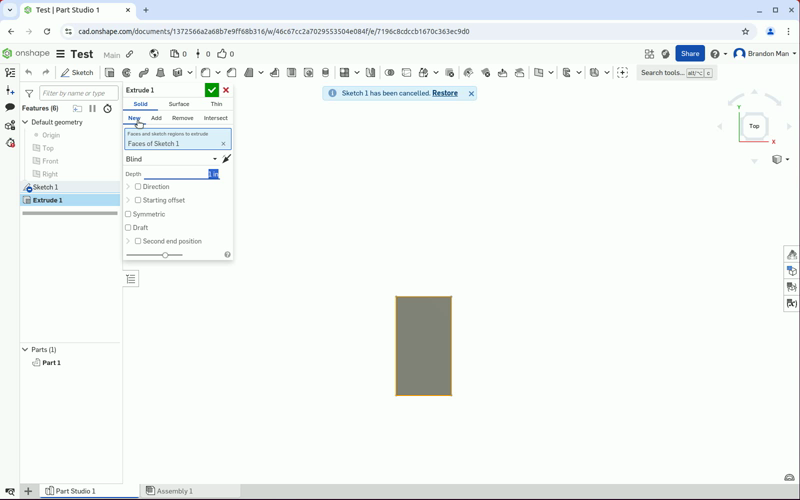
text(0.481)
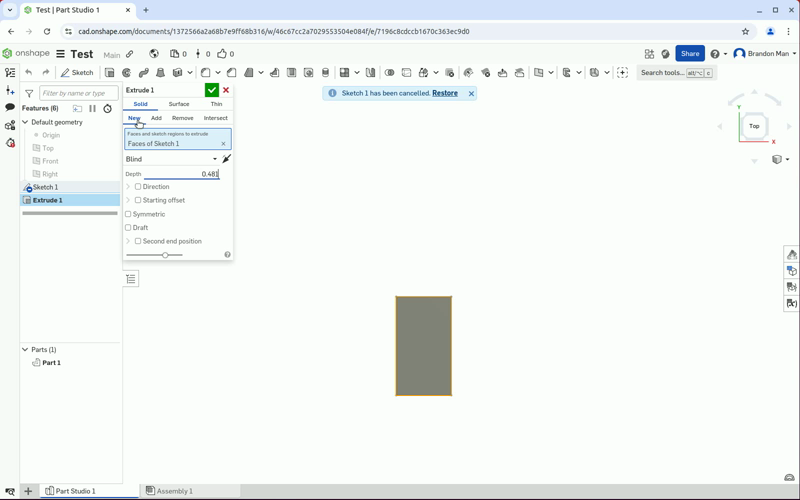
key(enter)
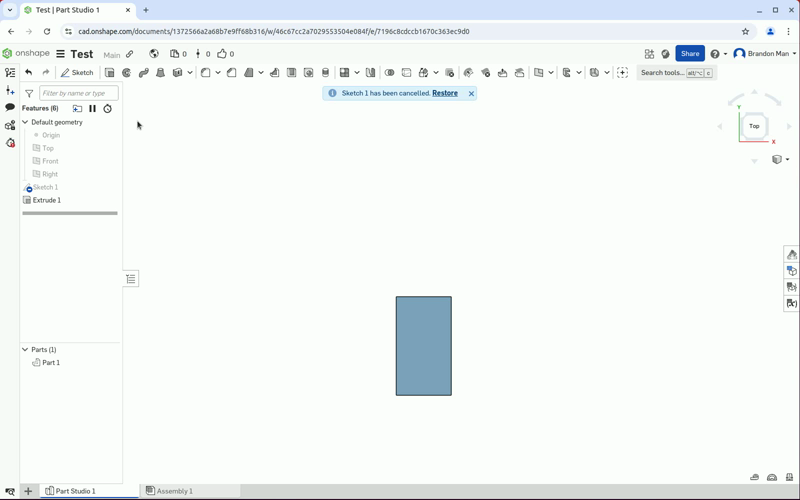
key(shift+h)
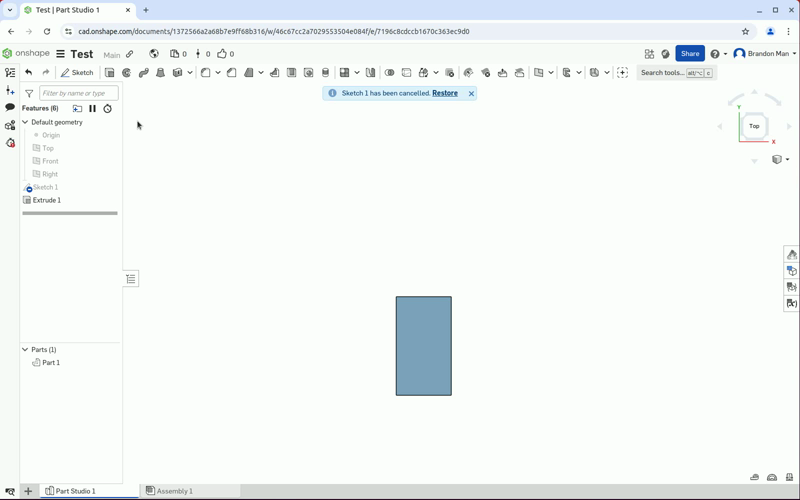
key(shift+h)
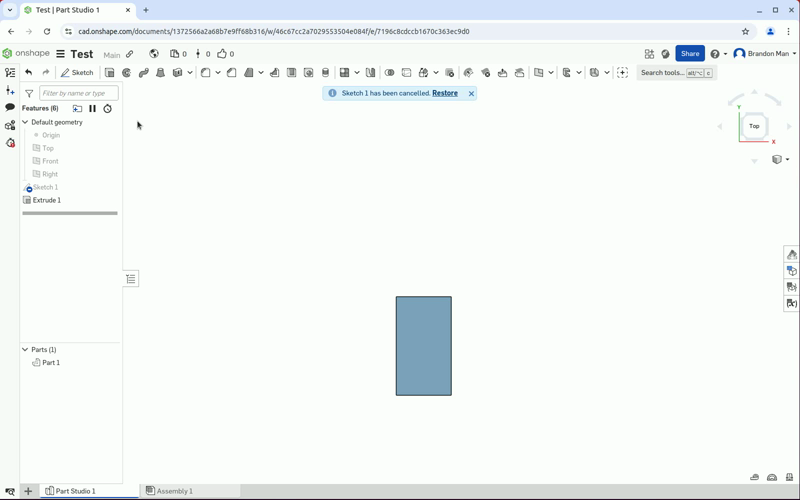
mouse_move(73, 189)
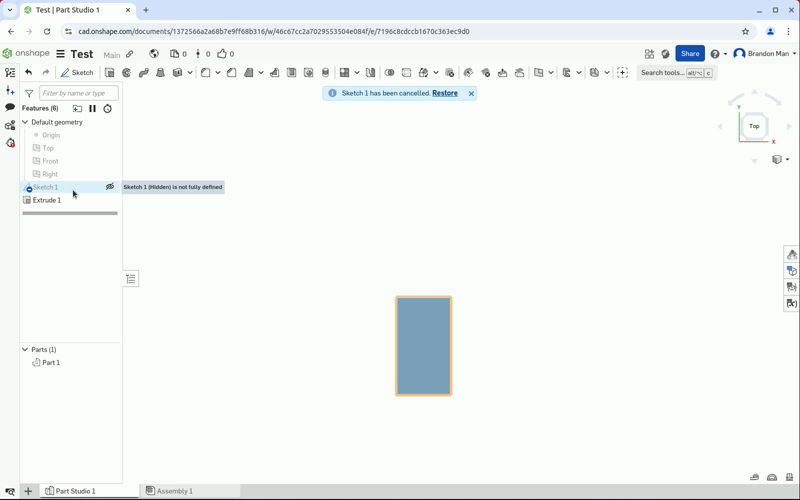
click(73, 189)
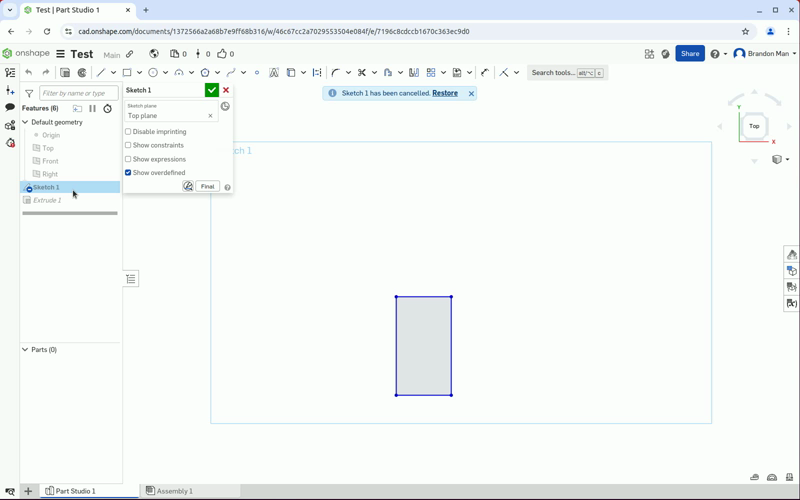
mouse_move(229, 92)
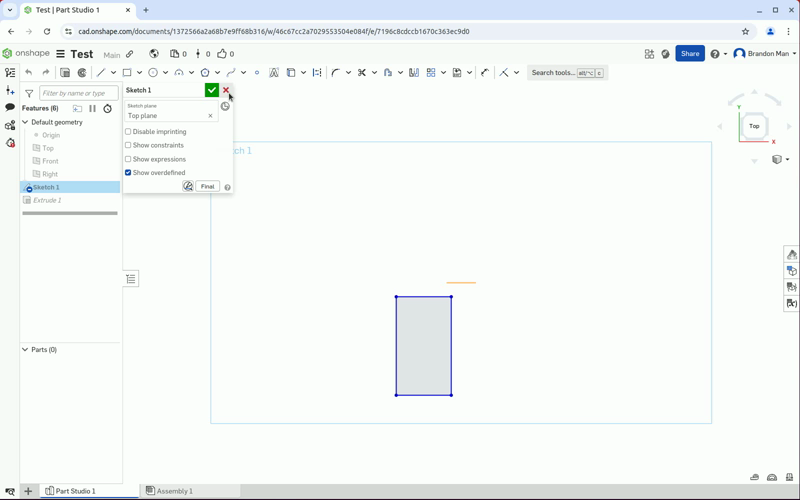
click(229, 92)
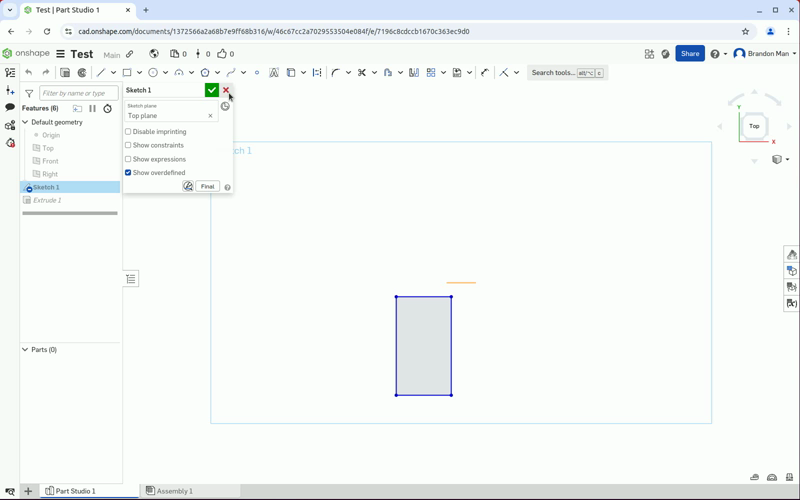
key(shift+s)
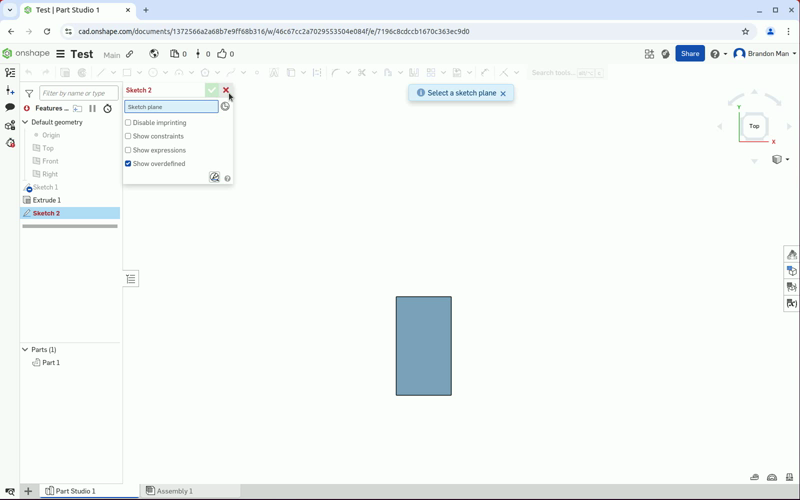
mouse_move(73, 150)
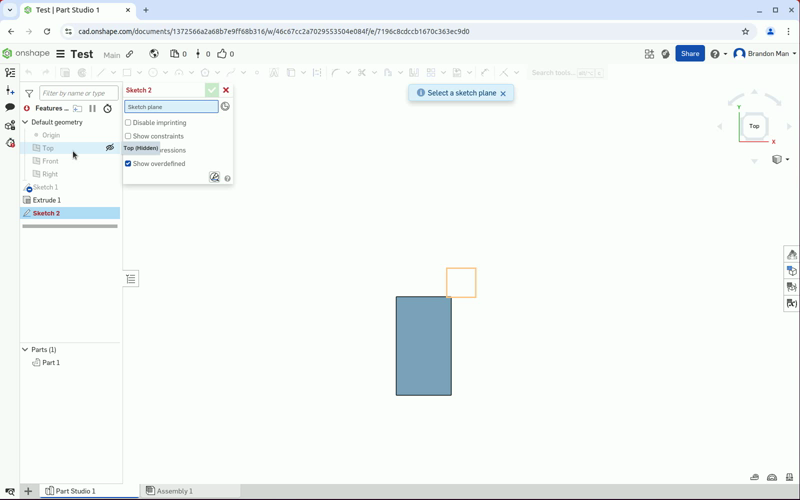
click(73, 150)
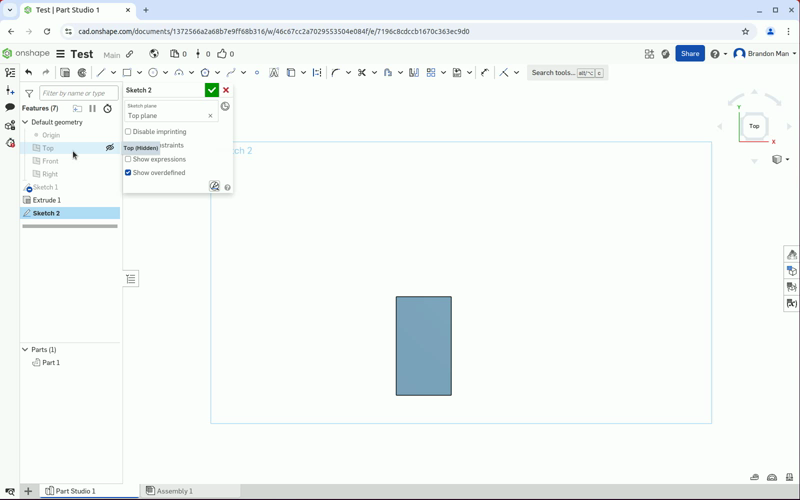
mouse_move(73, 352)
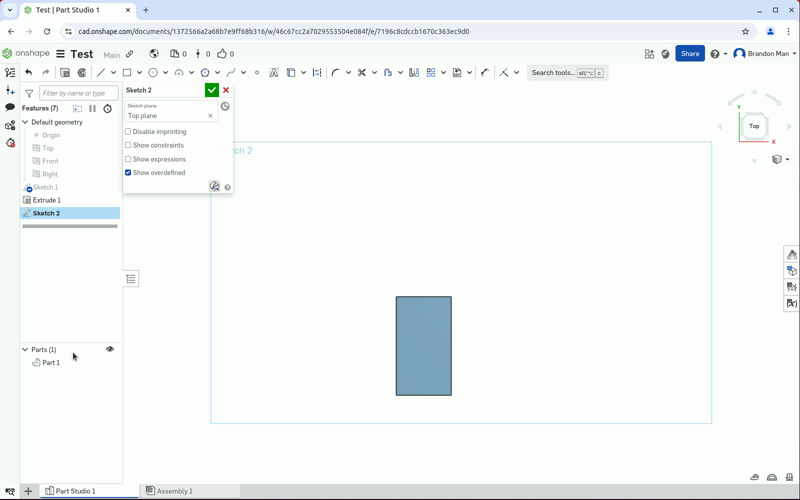
key(y)
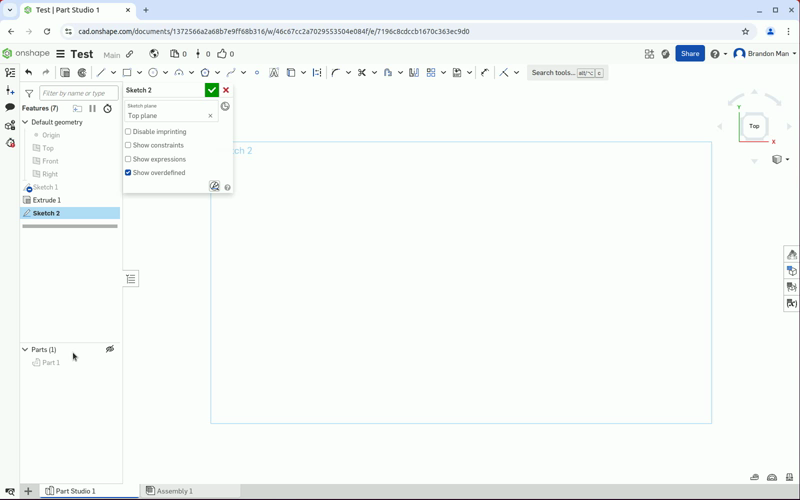
key(l)
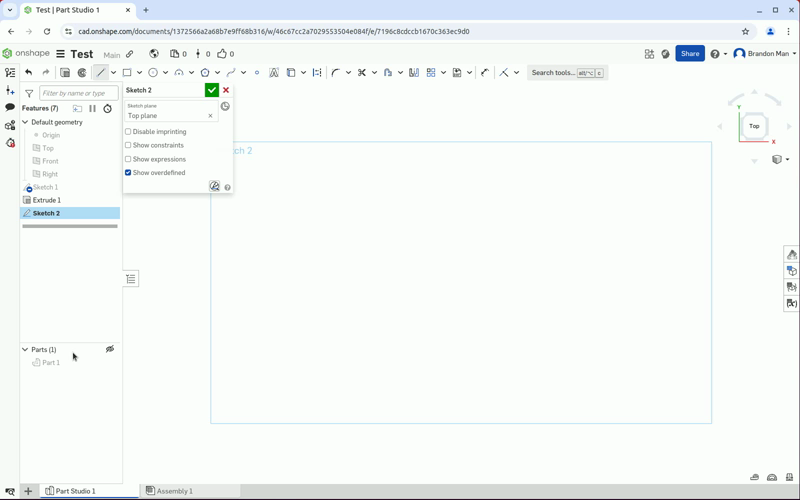
key_down(shift)
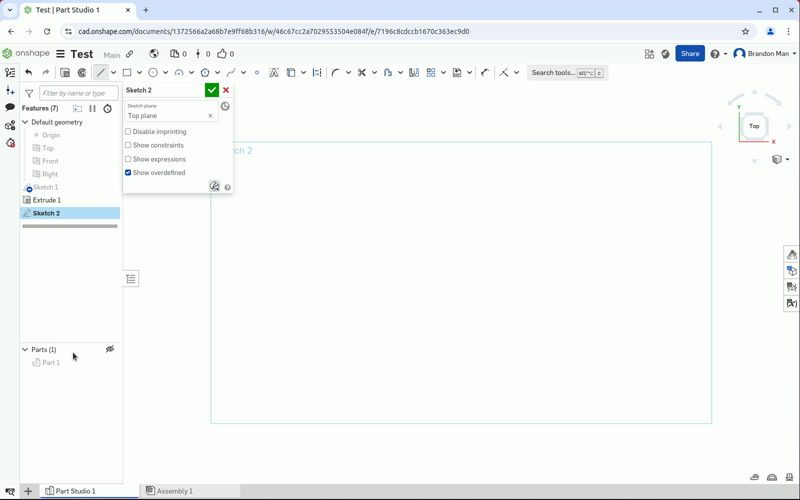
mouse_move(396, 297)
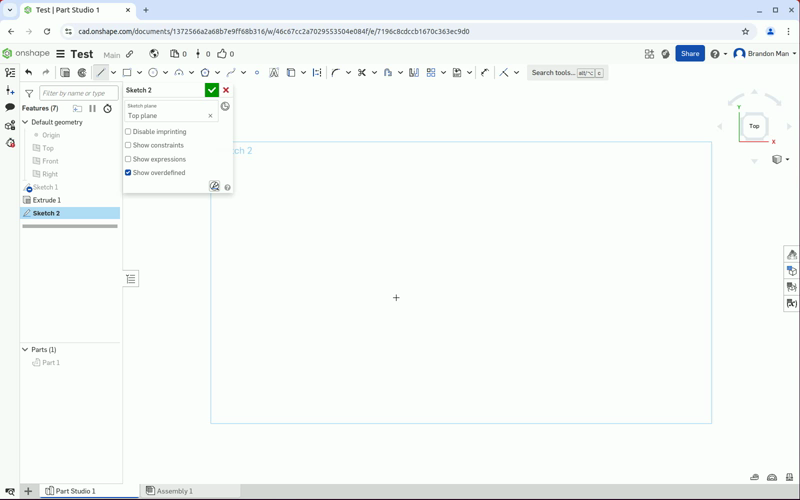
click(396, 297)
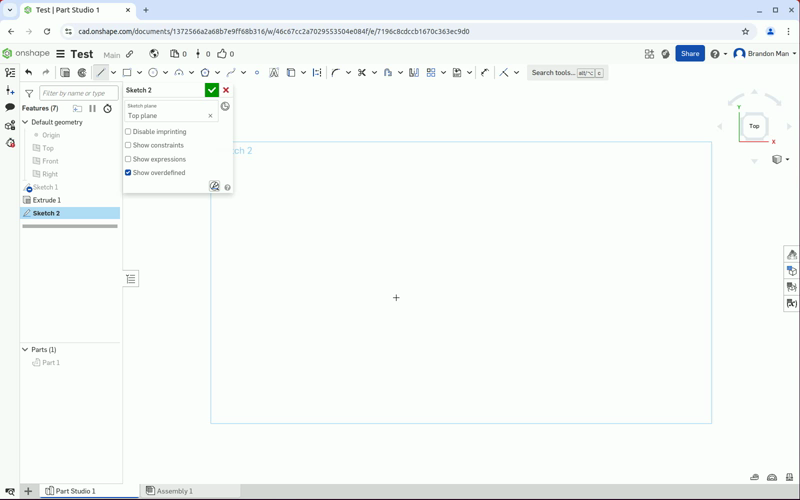
key_up(shift)
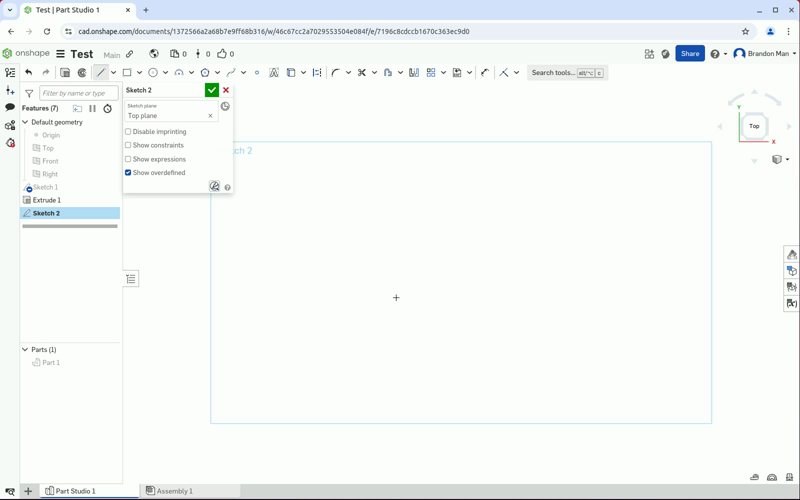
key_down(shift)
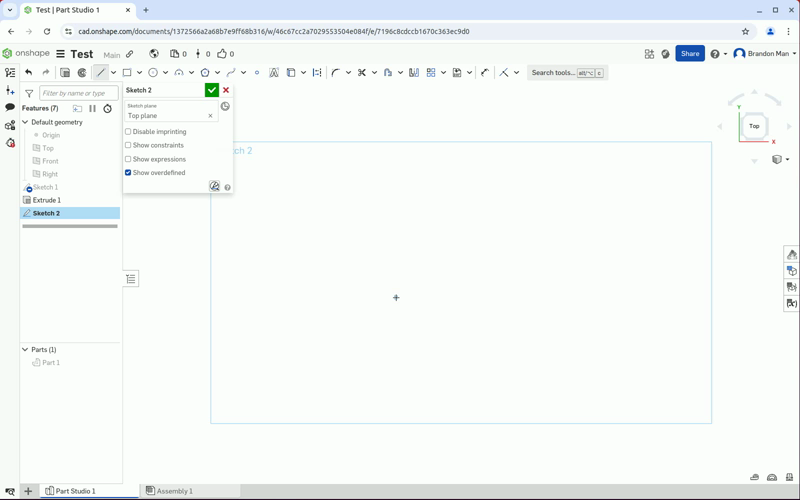
mouse_move(558, 297)
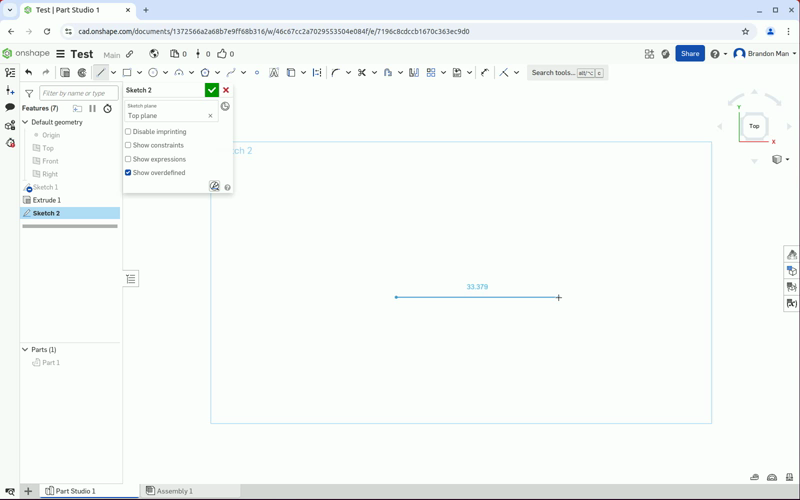
click(558, 297)
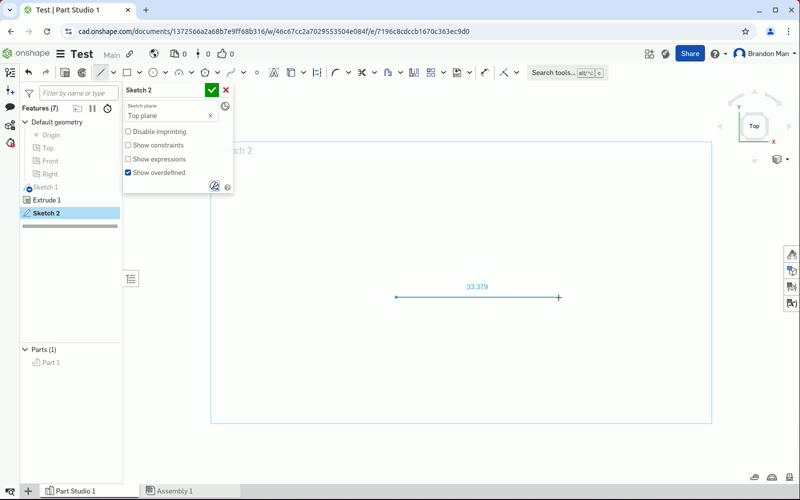
key_up(shift)
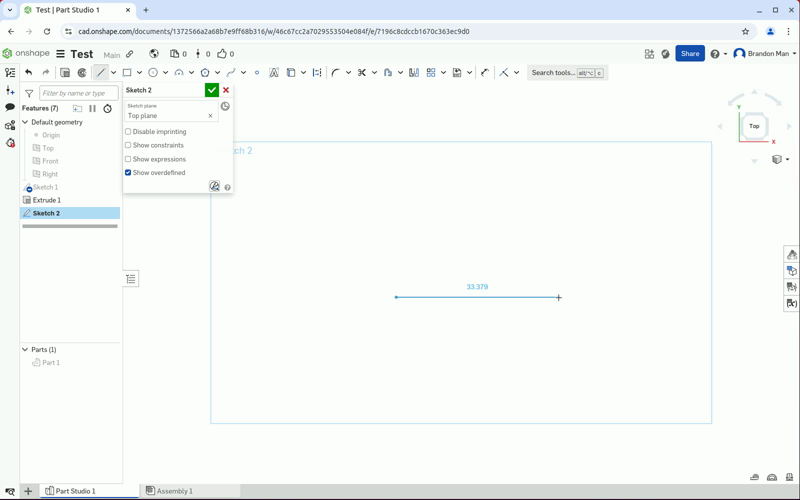
key_down(shift)
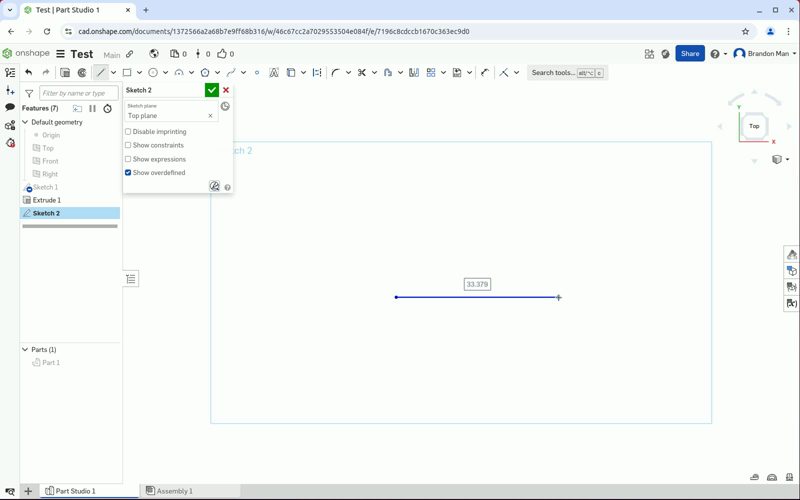
mouse_move(588, 297)
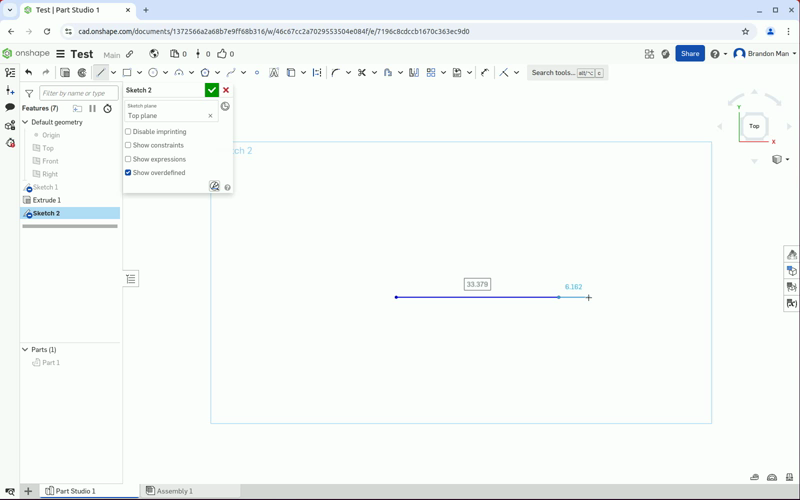
mouse_move(558, 242)
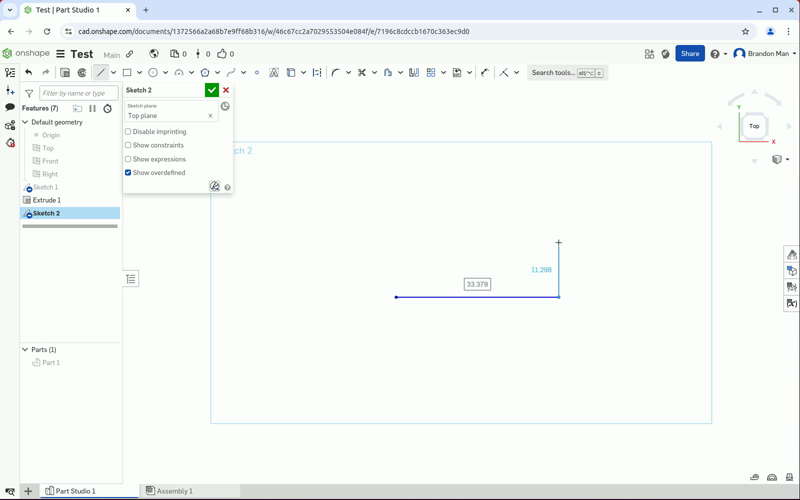
click(558, 242)
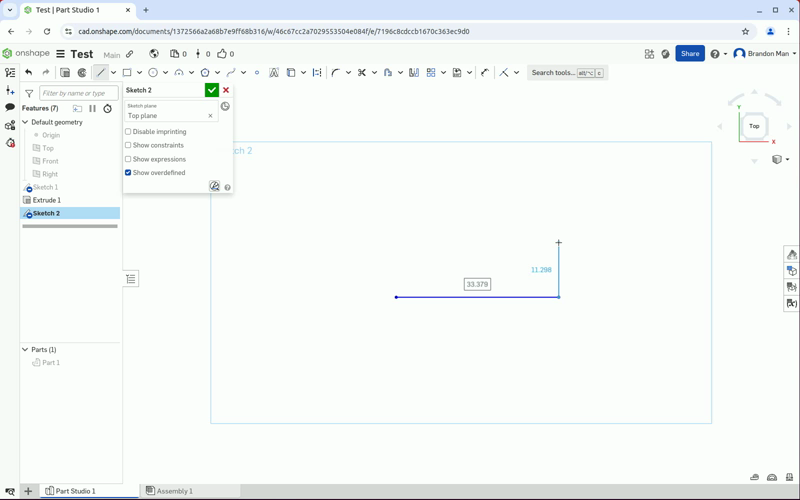
key_up(shift)
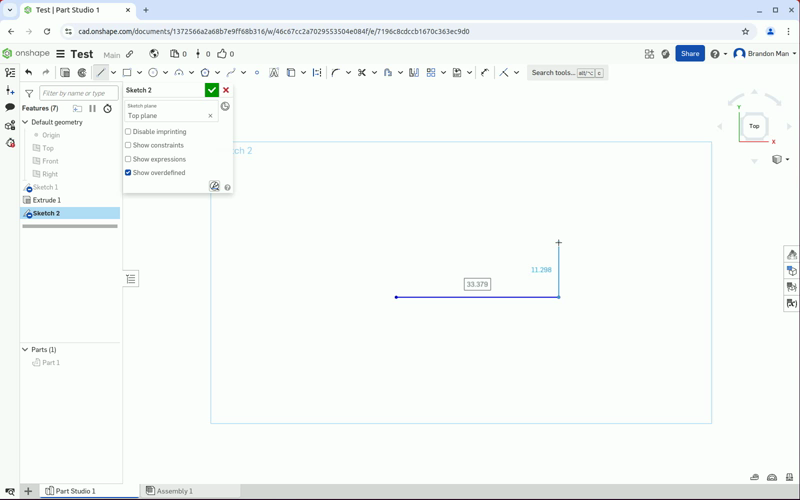
key_down(shift)
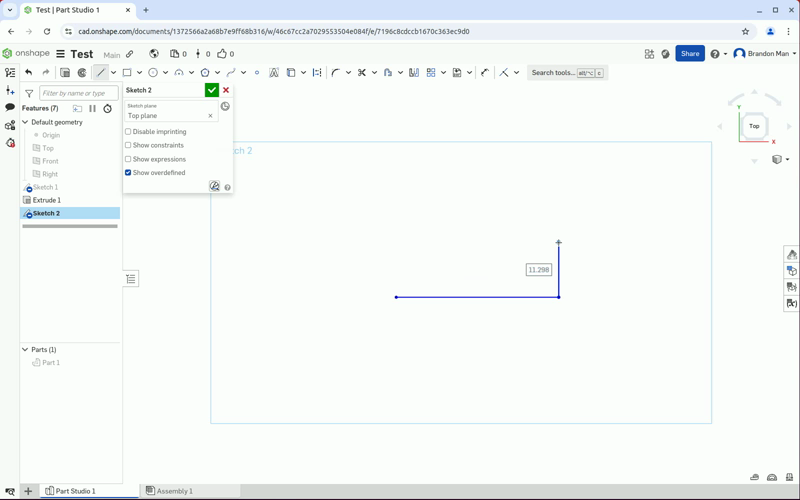
mouse_move(396, 242)
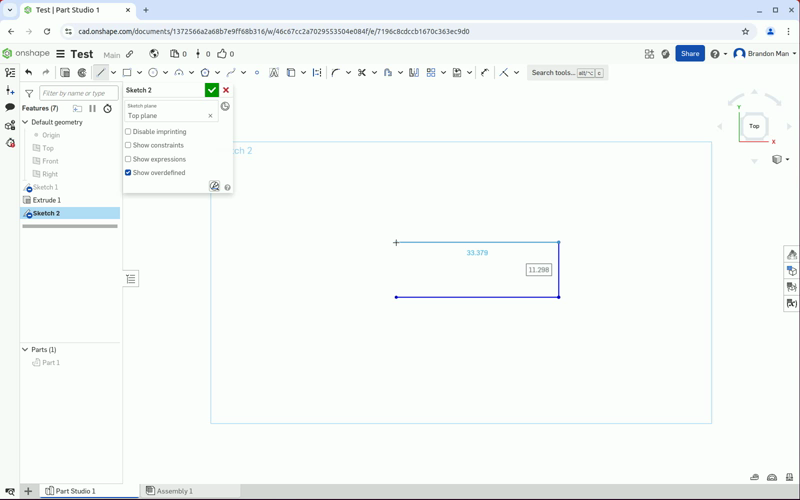
click(396, 242)
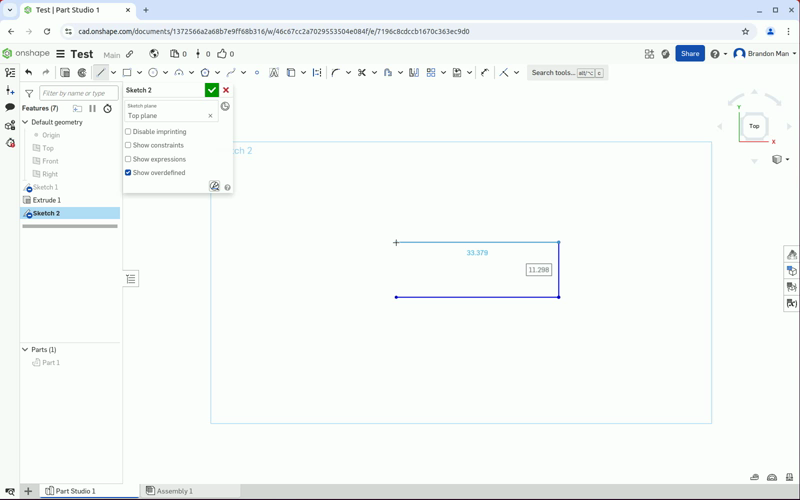
key_up(shift)
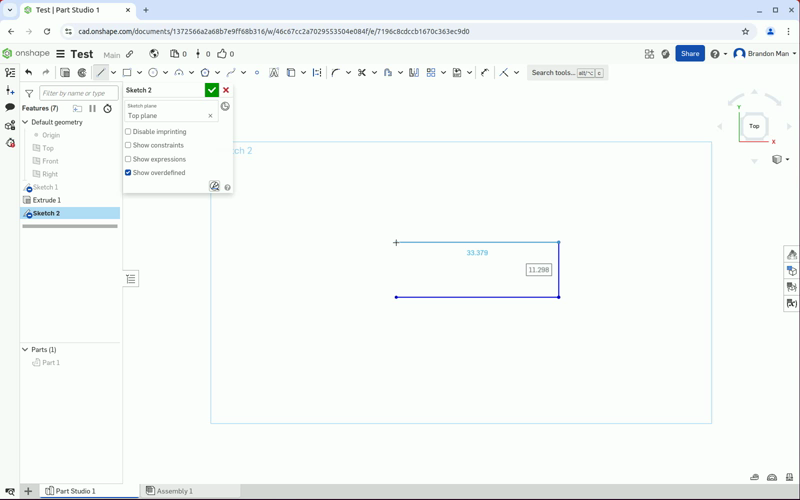
mouse_move(426, 242)
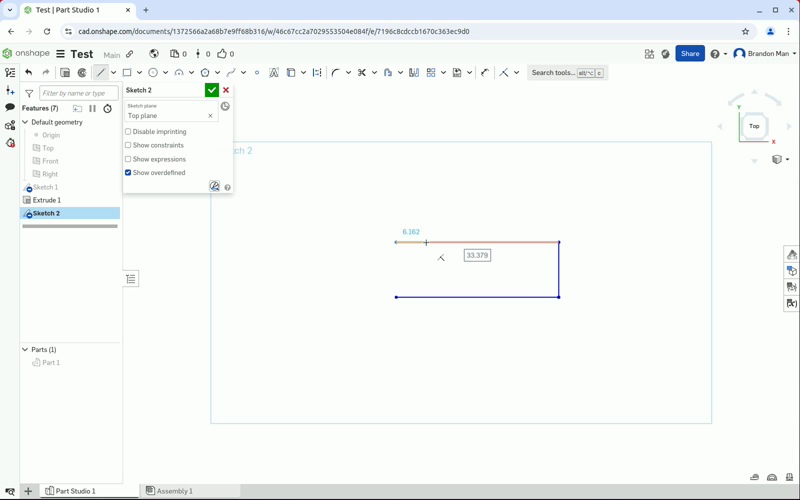
key_down(shift)
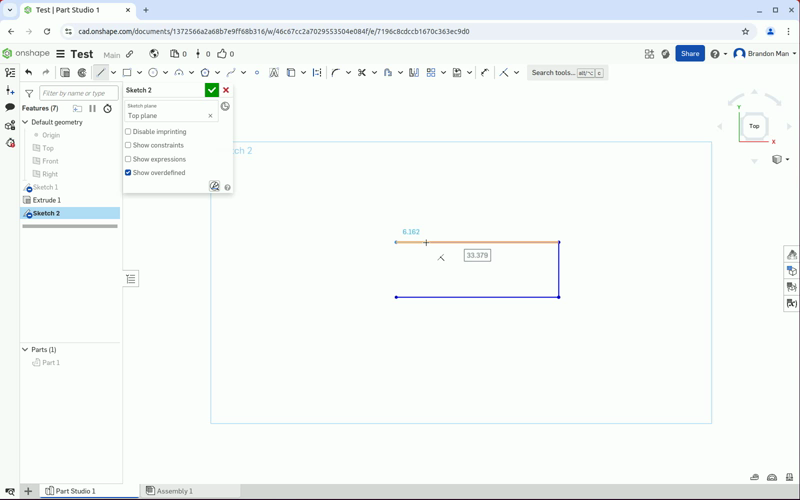
mouse_move(396, 297)
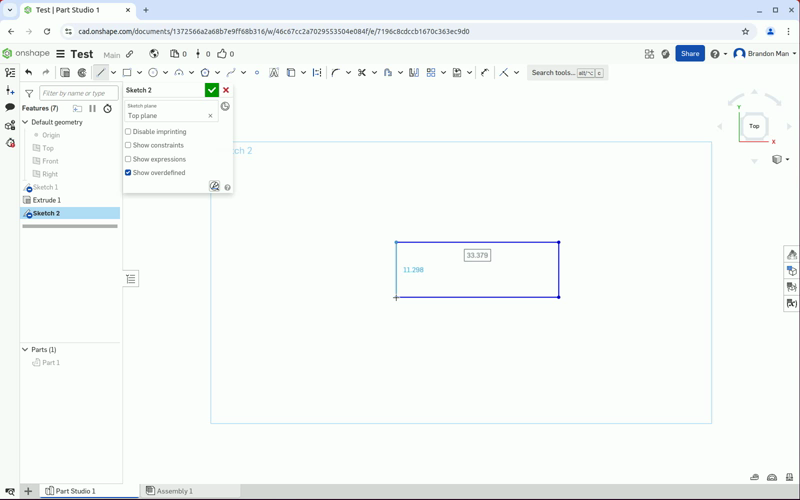
key_up(shift)
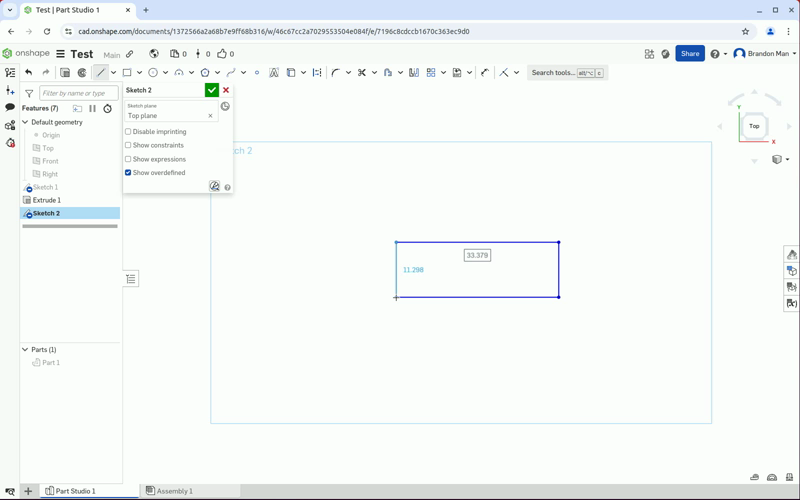
click(396, 297)
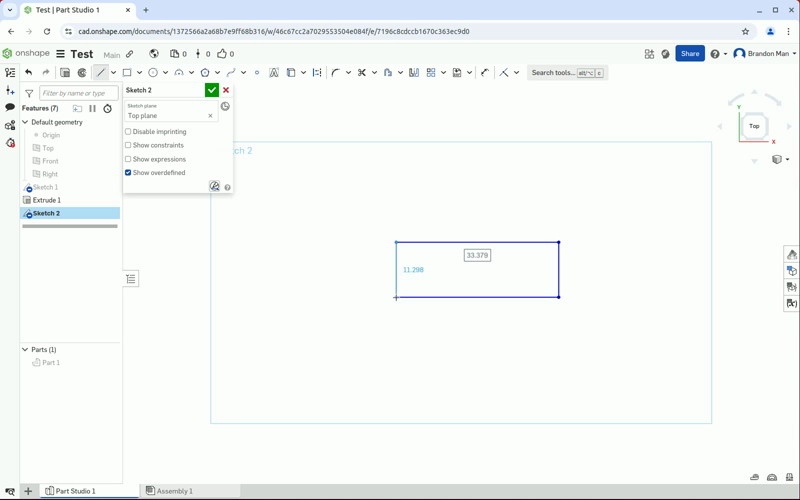
key(esc)
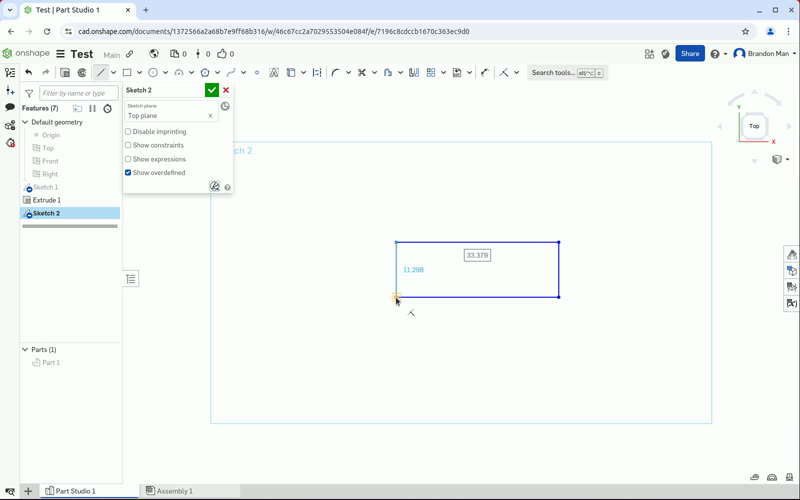
mouse_move(494, 258)
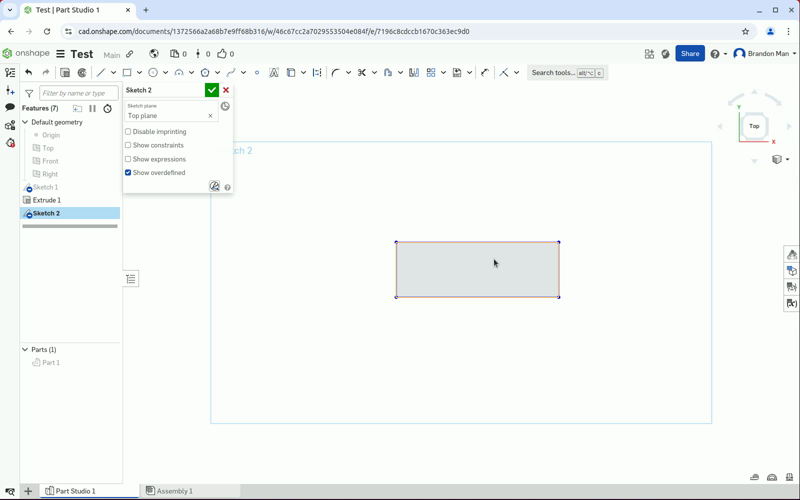
click(494, 258)
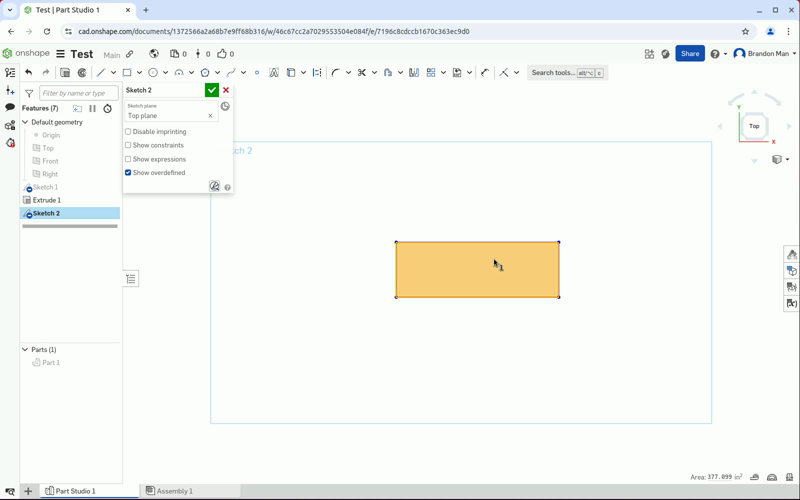
mouse_move(73, 352)
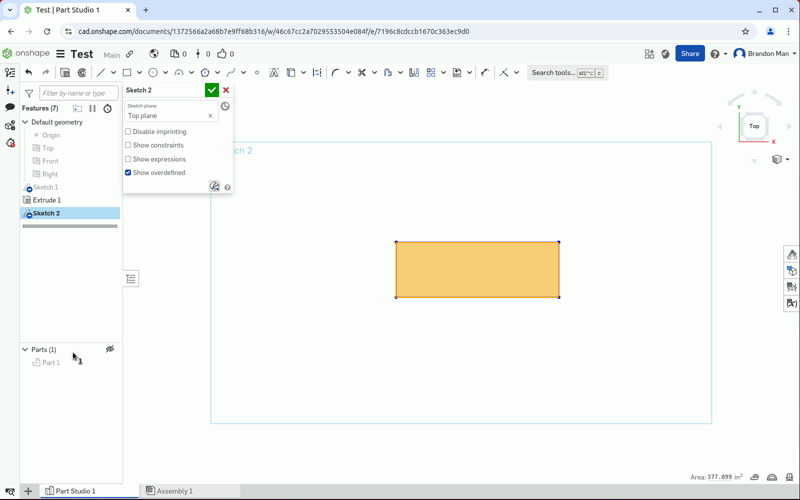
key(shift+y)
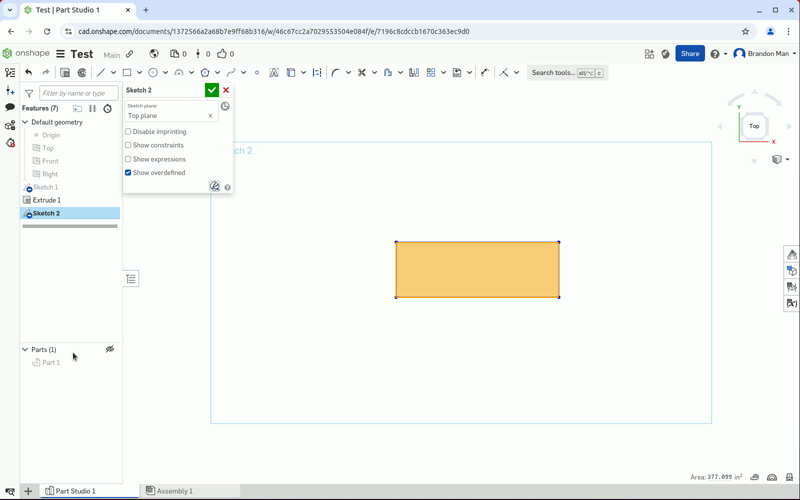
key(shift+e)
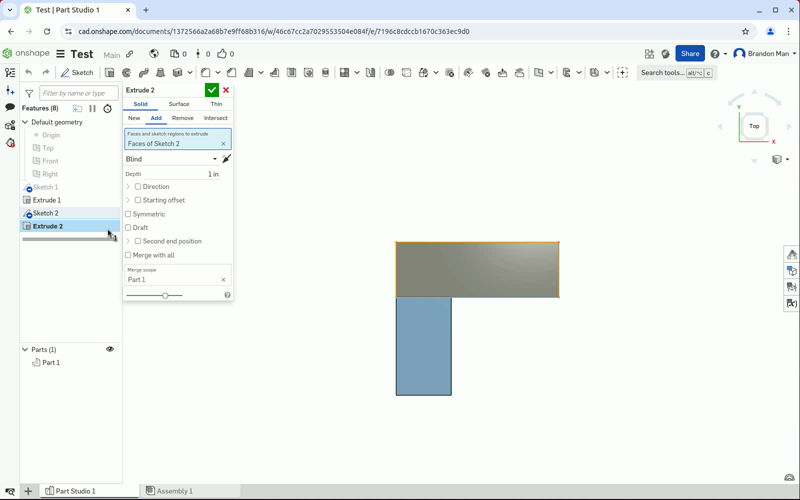
mouse_move(143, 106)
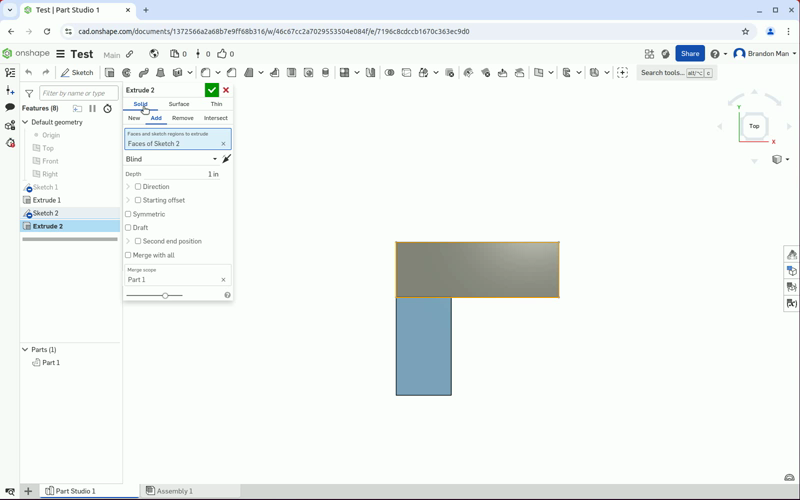
click(143, 106)
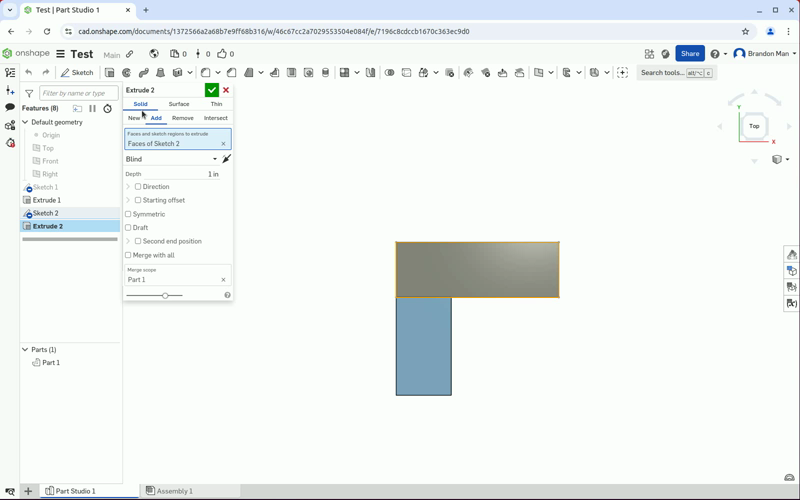
mouse_move(137, 120)
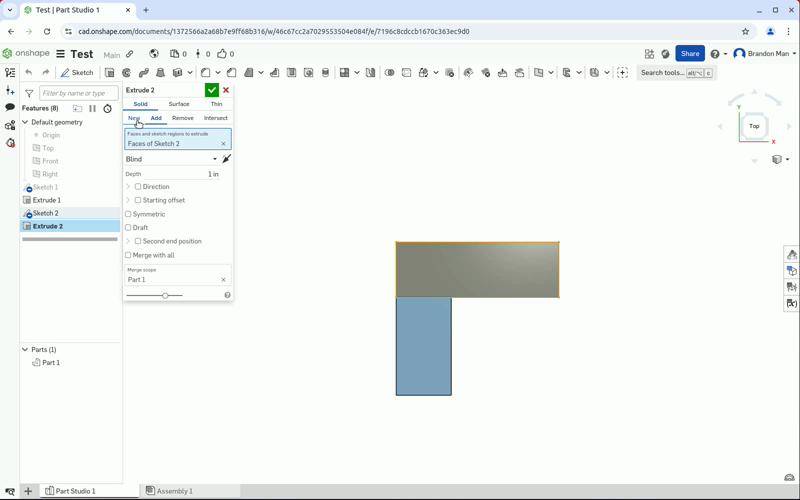
click(137, 120)
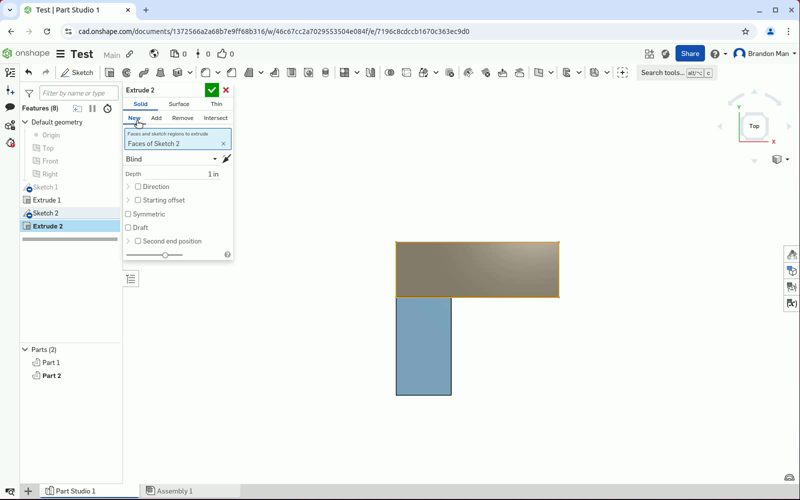
key(tab, 4)
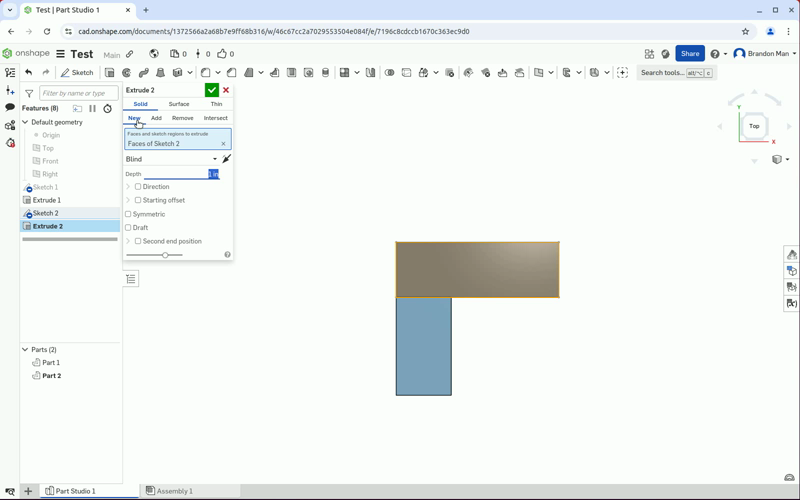
text(0.481)
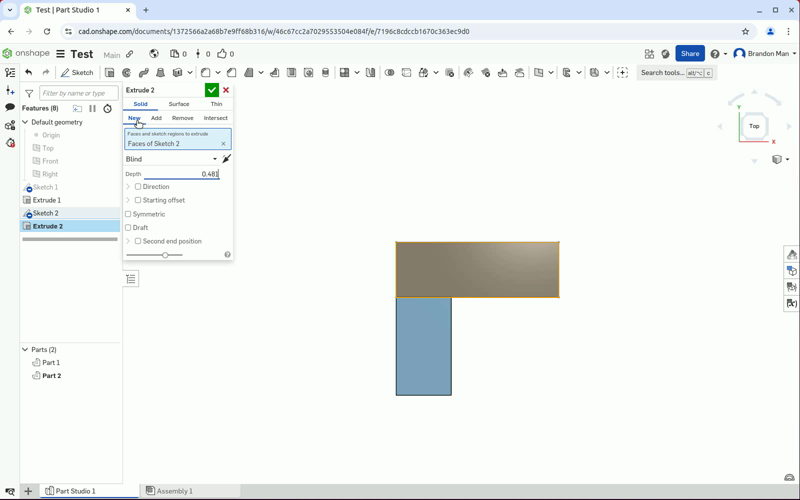
key(enter)
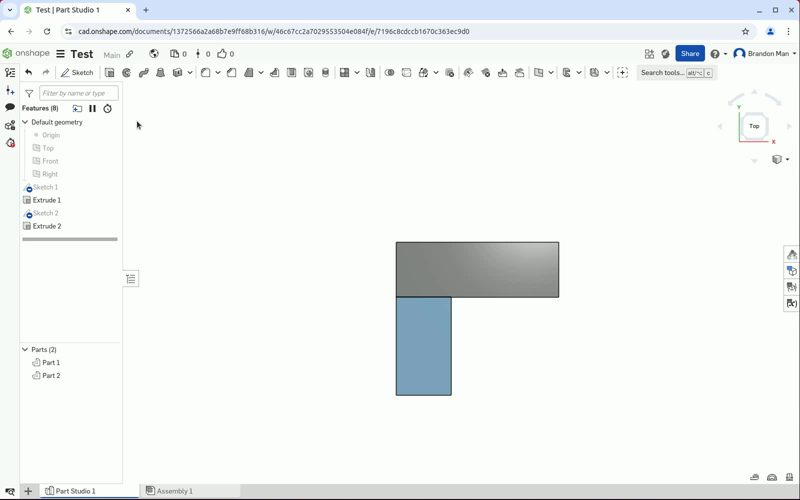
key(shift+h)
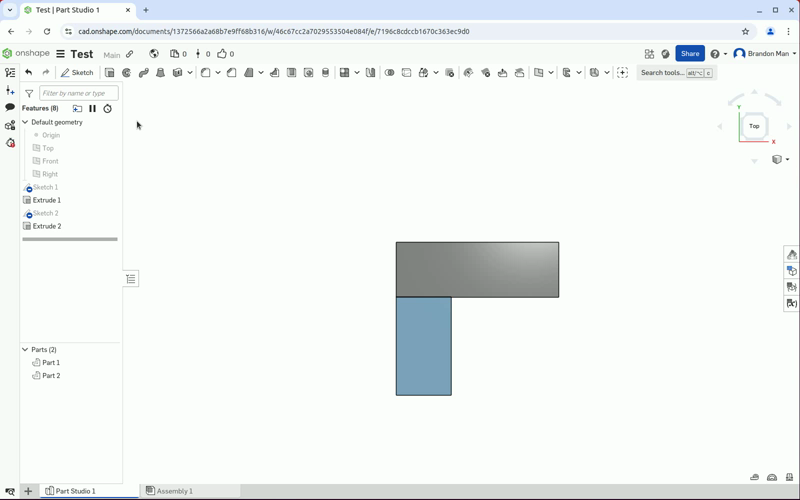
key(shift+h)
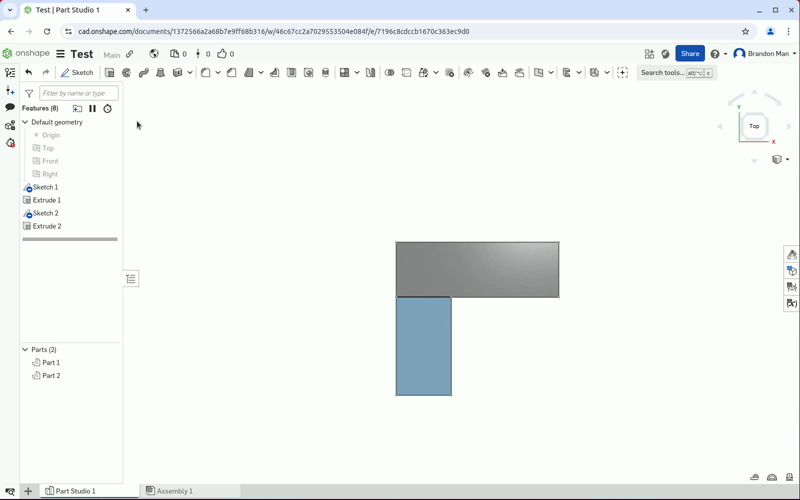
key(shift+7)
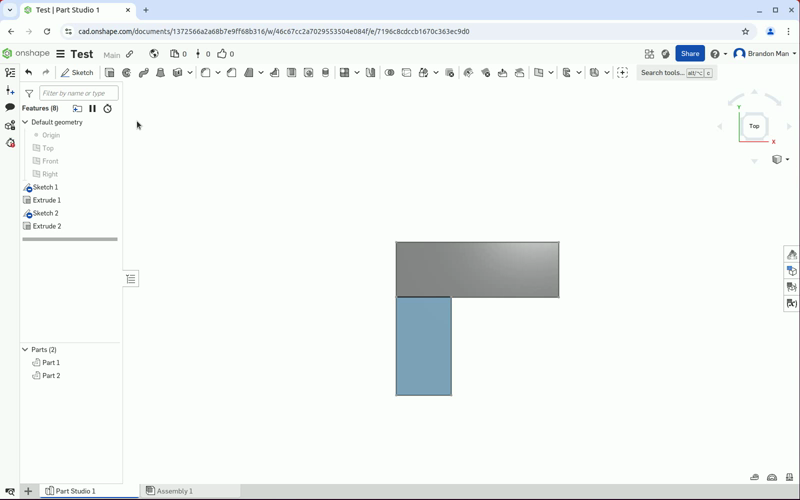
key(up, 3)
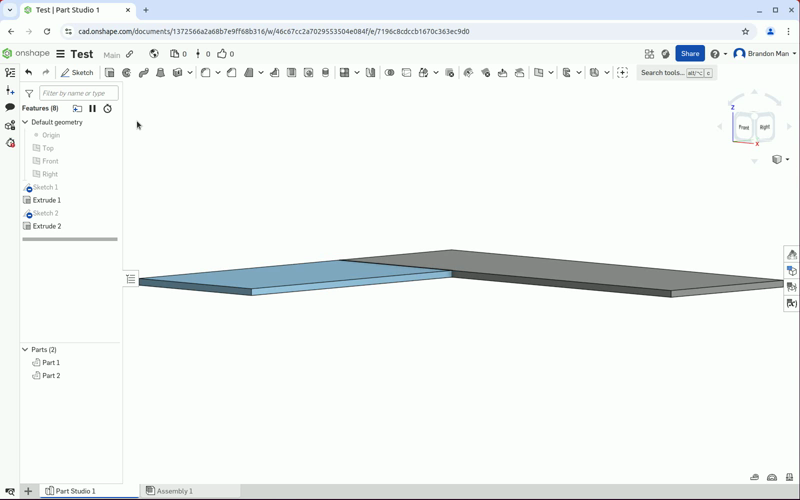
key(left, 3)
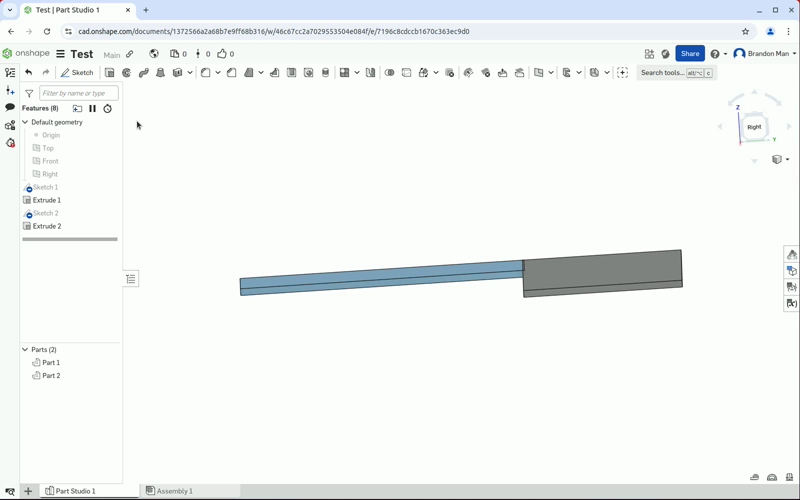
key(right, 3)
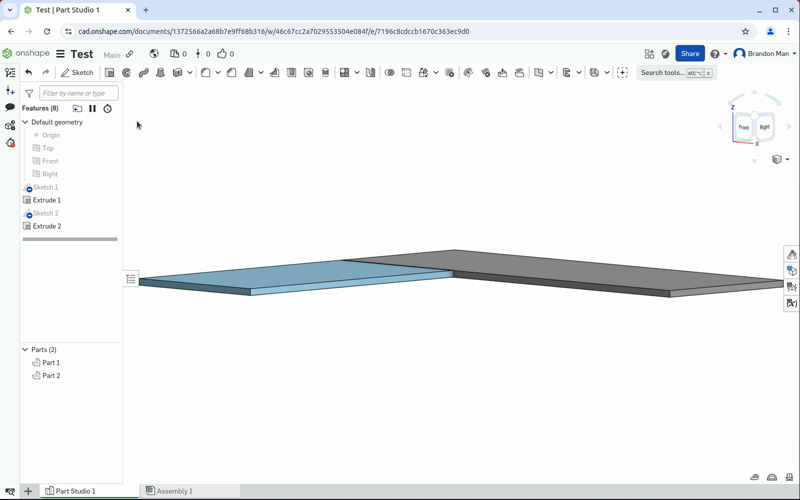
key(down, 3)
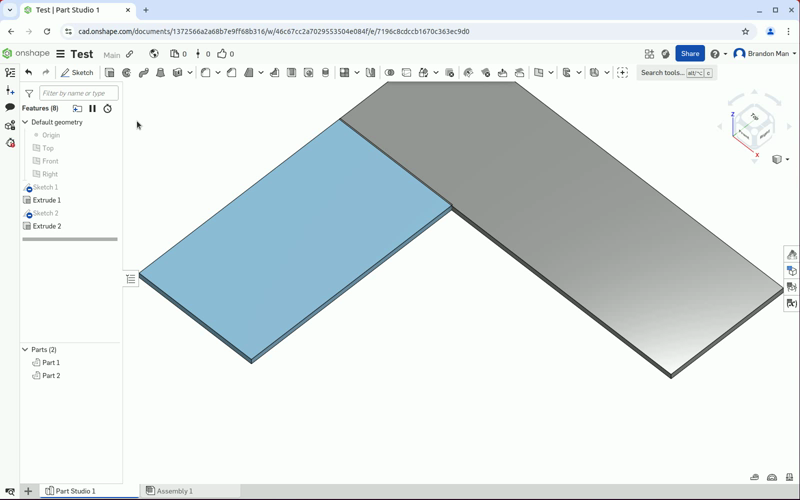
mouse_move(73, 189)
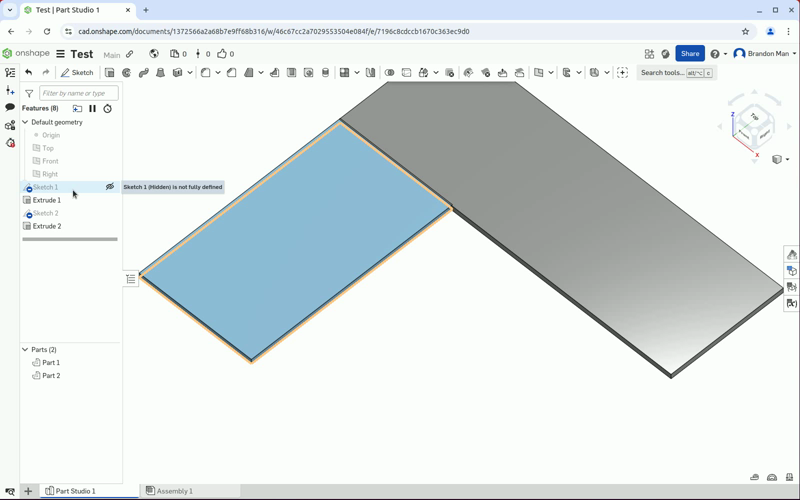
click(73, 189)